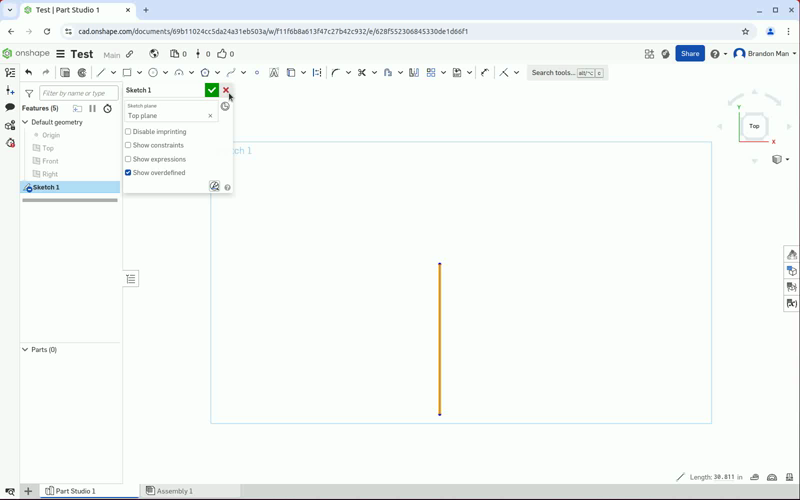
key(shift+h)
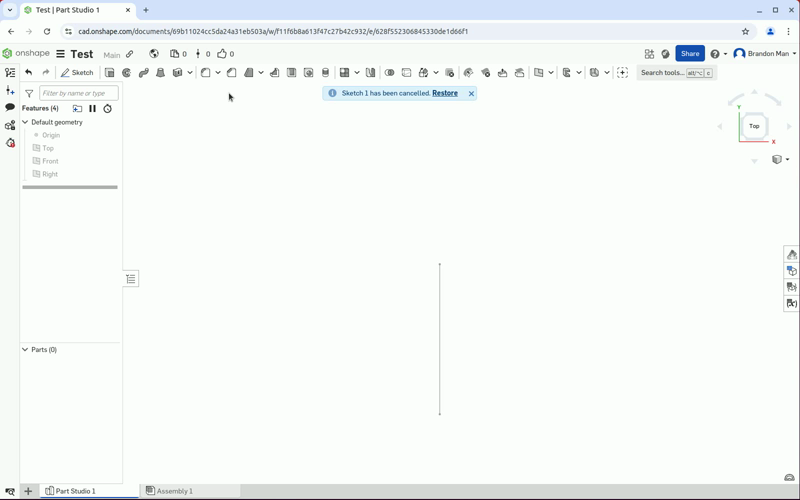
mouse_move(73, 352)
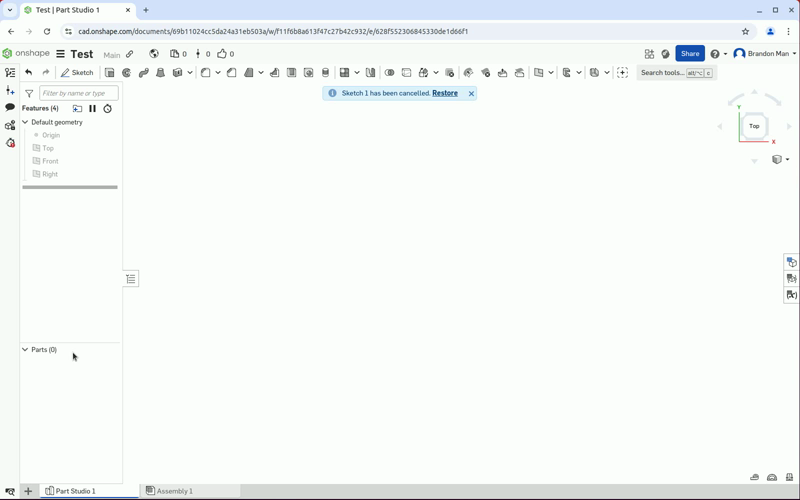
key(y)
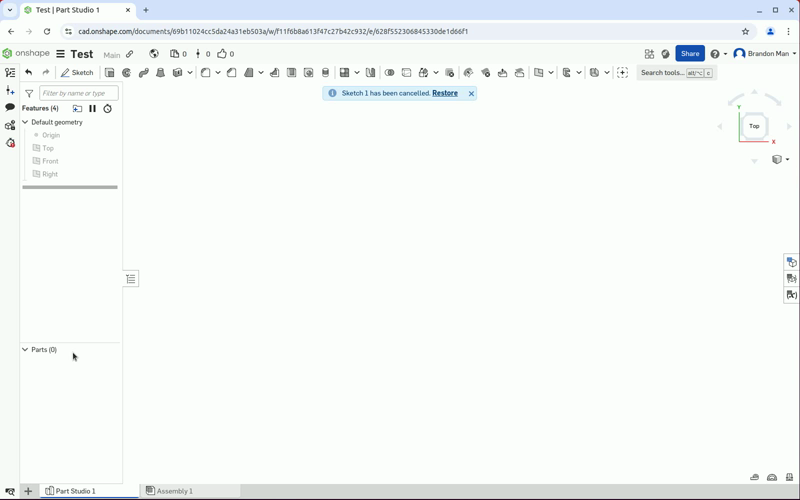
key(shift+p)
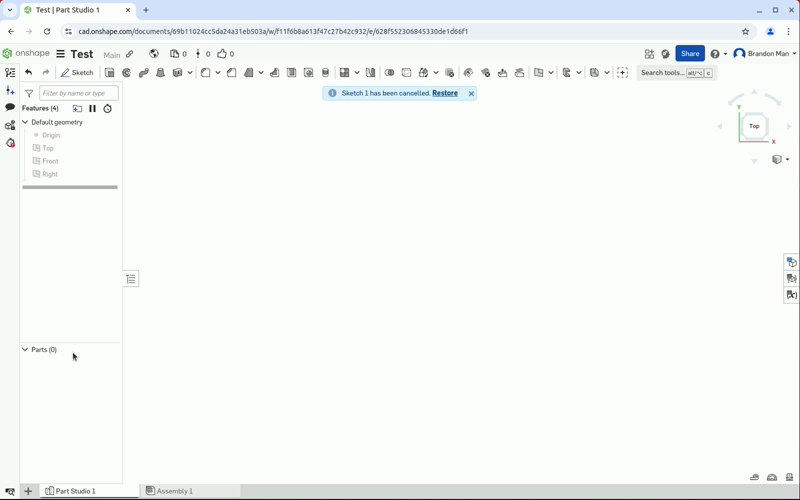
key(space)
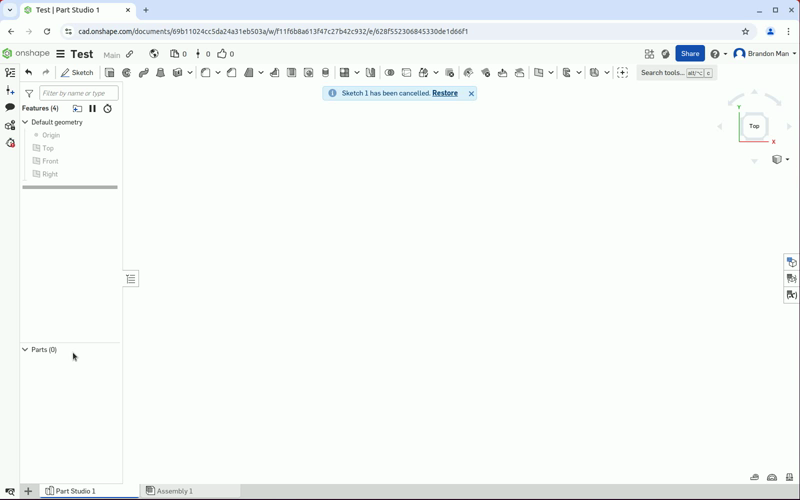
key_down(shift)
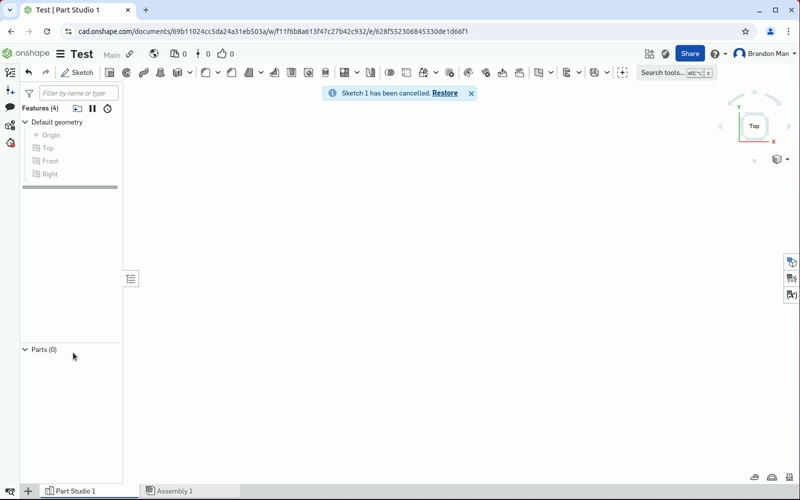
key(up)
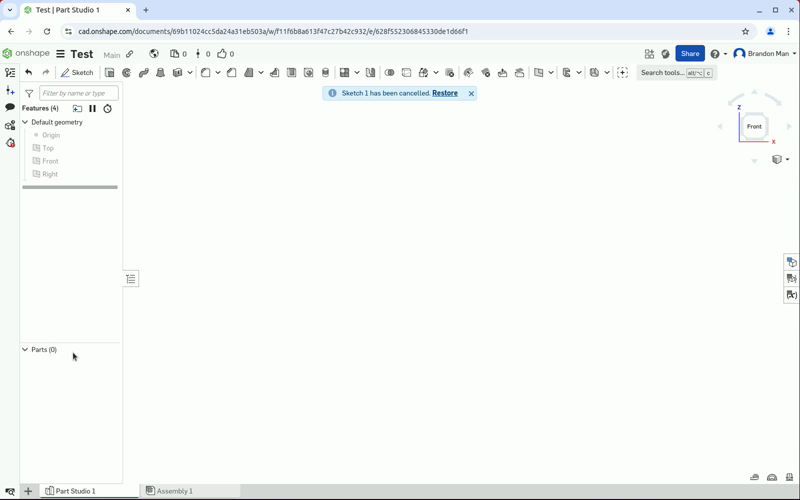
key_up(shift)
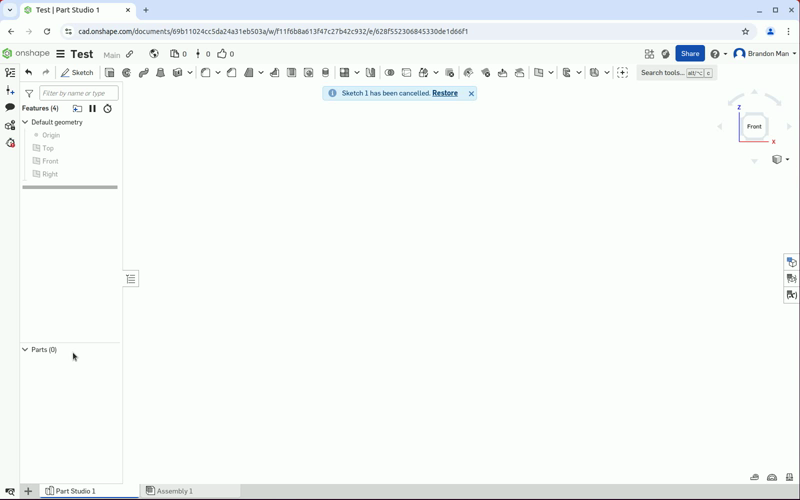
mouse_move(73, 352)
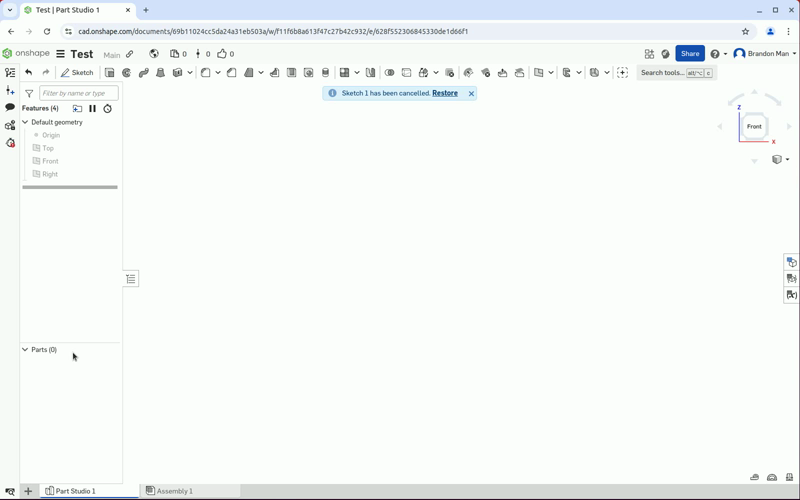
key(shift+y)
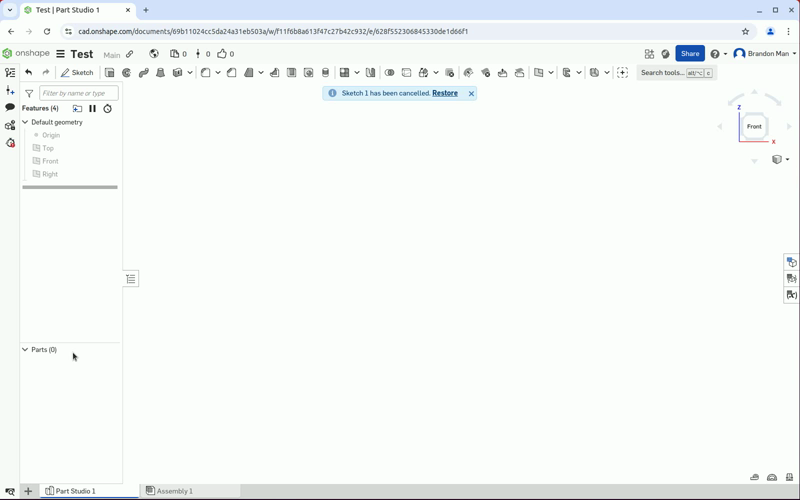
key(shift+s)
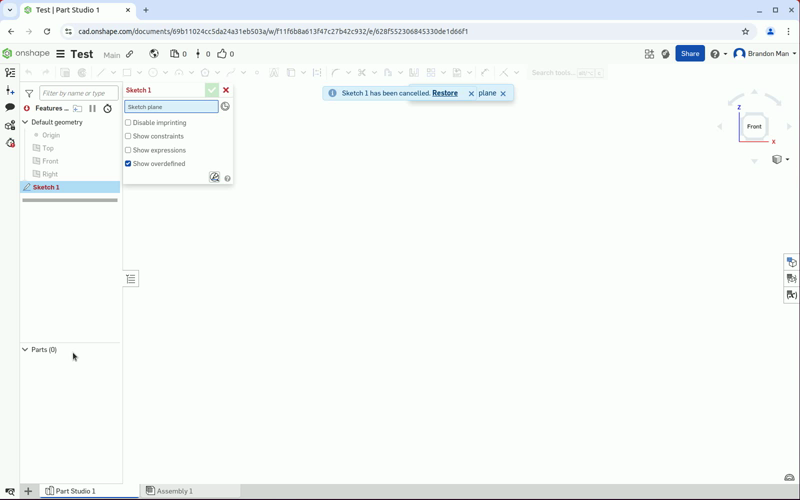
mouse_move(73, 163)
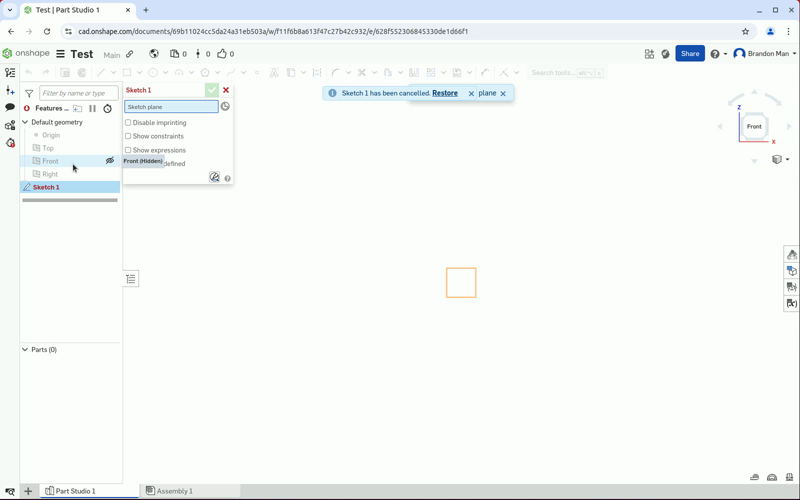
click(73, 163)
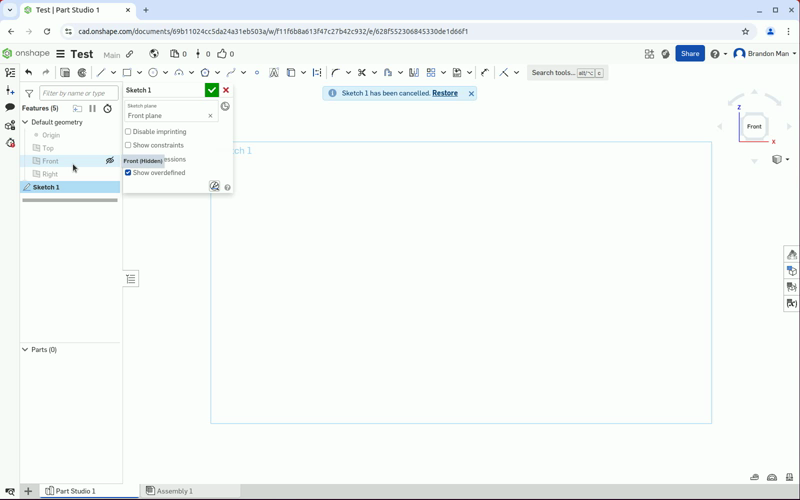
mouse_move(73, 352)
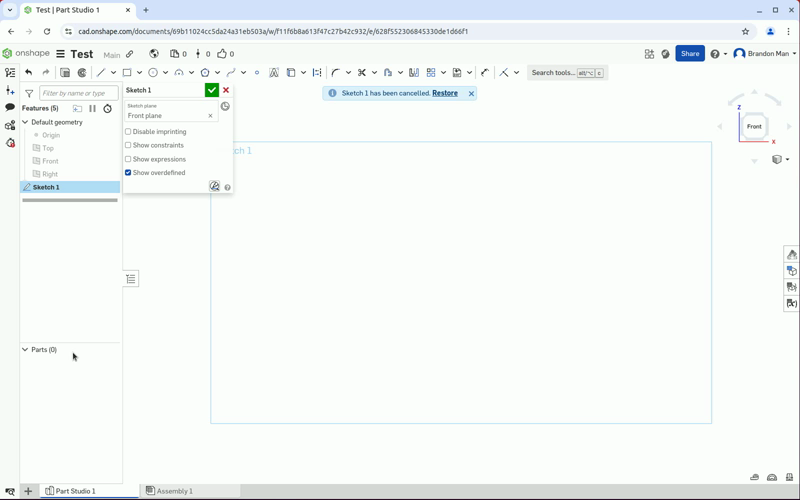
key(y)
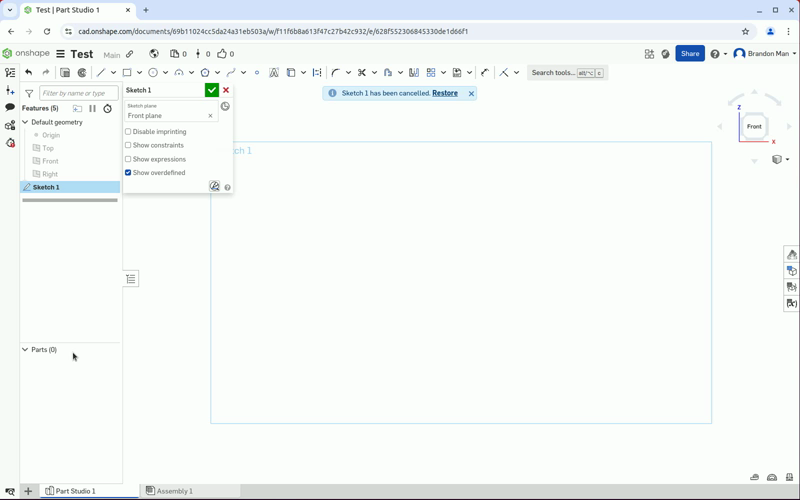
key(c)
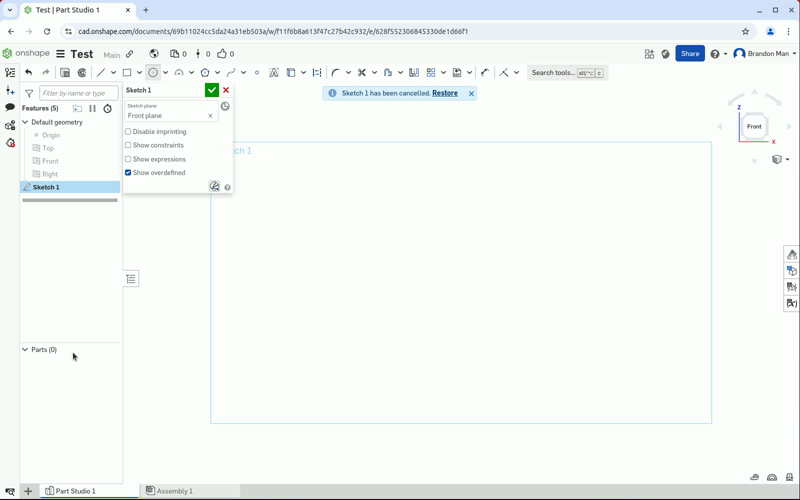
key_down(shift)
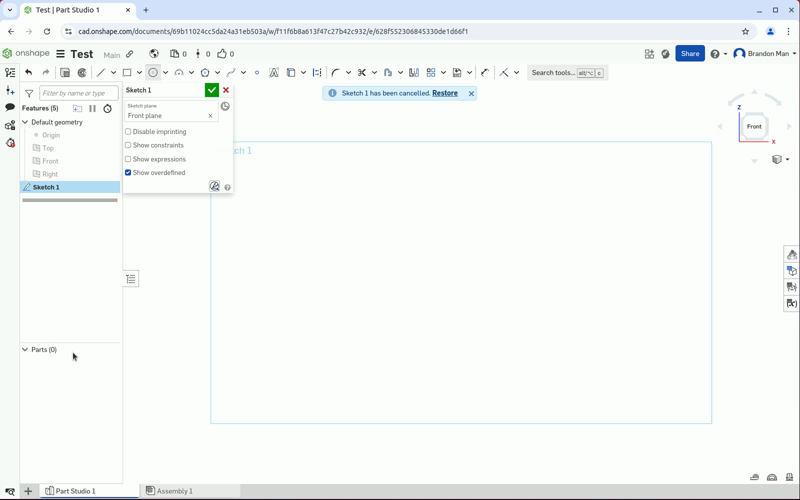
mouse_move(461, 282)
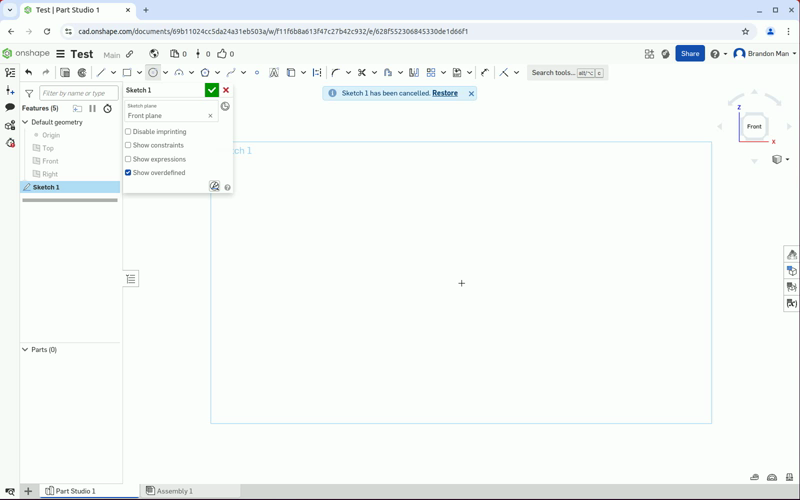
click(461, 282)
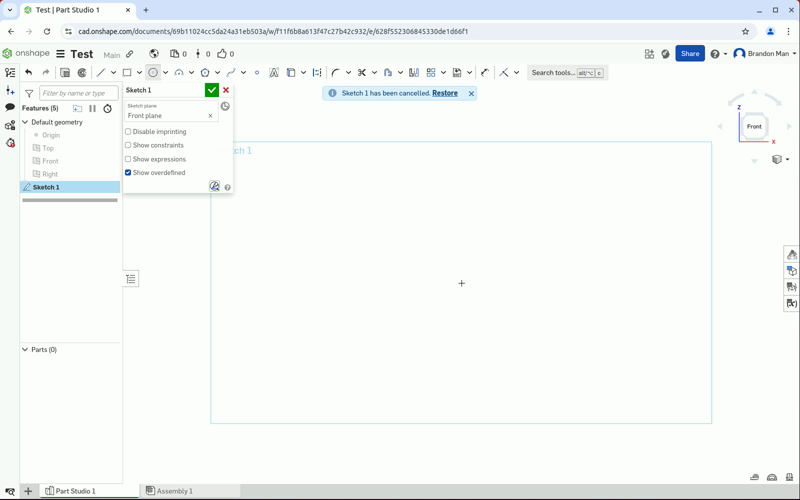
key_up(shift)
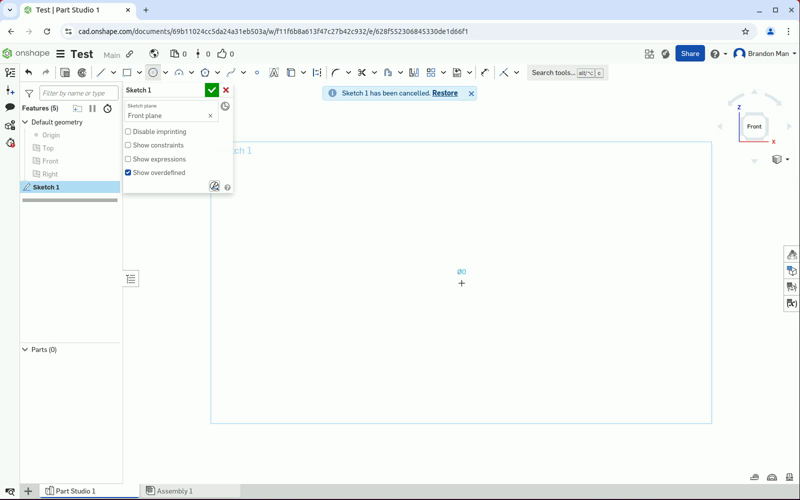
mouse_move(562, 282)
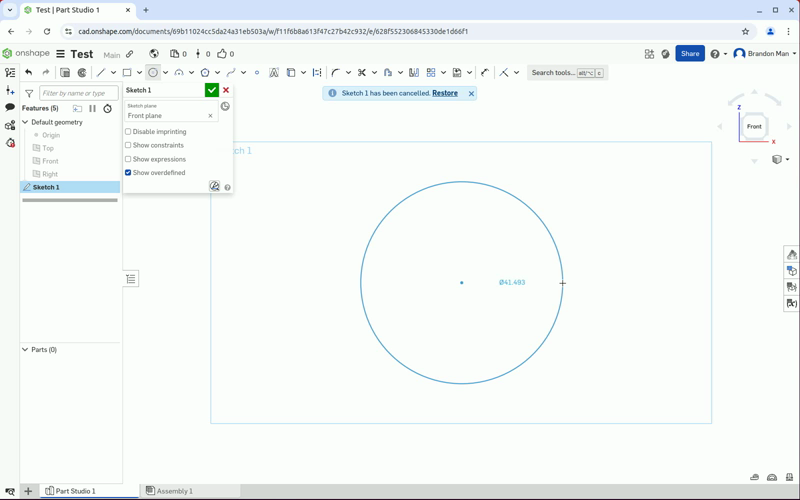
click(562, 282)
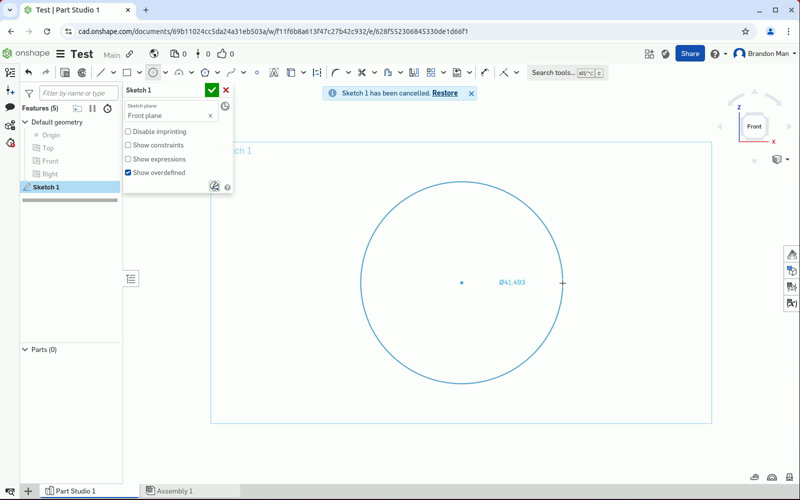
key(esc)
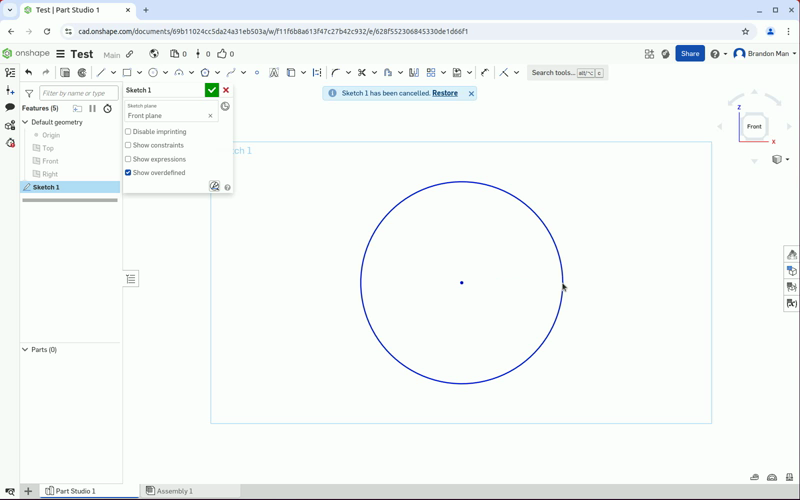
mouse_move(398, 271)
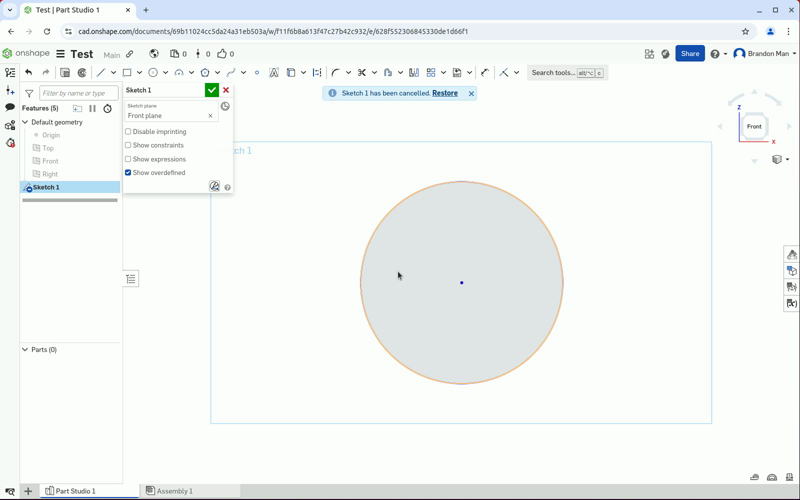
click(398, 271)
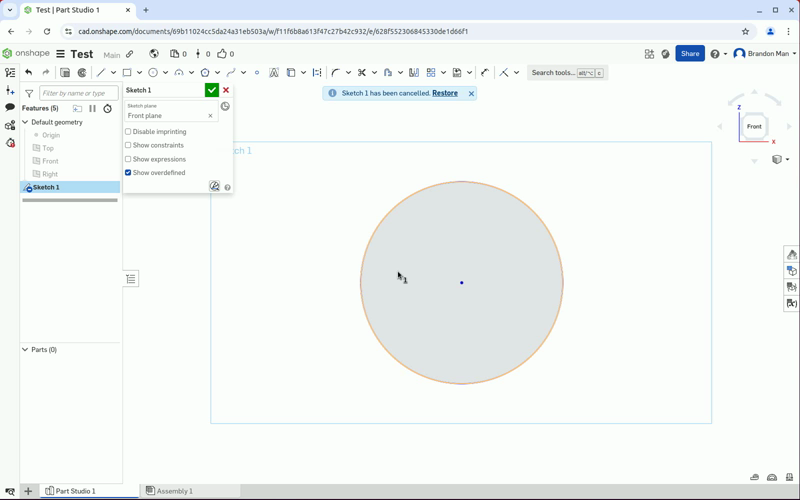
mouse_move(73, 352)
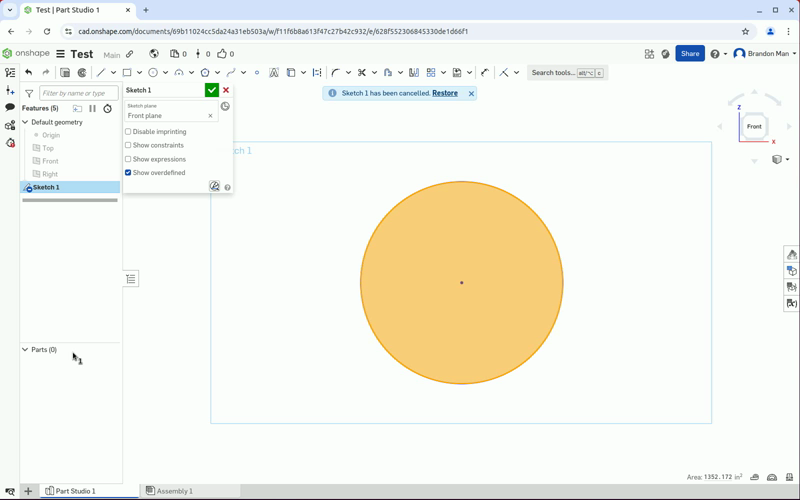
key(shift+y)
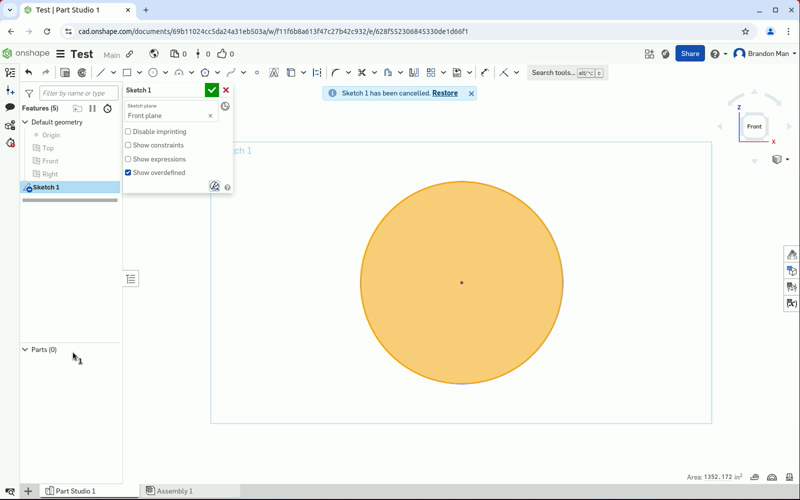
key(shift+e)
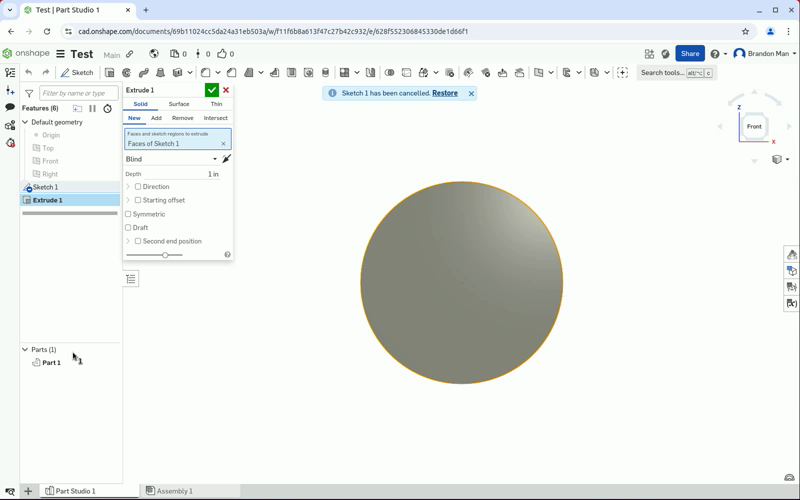
mouse_move(143, 106)
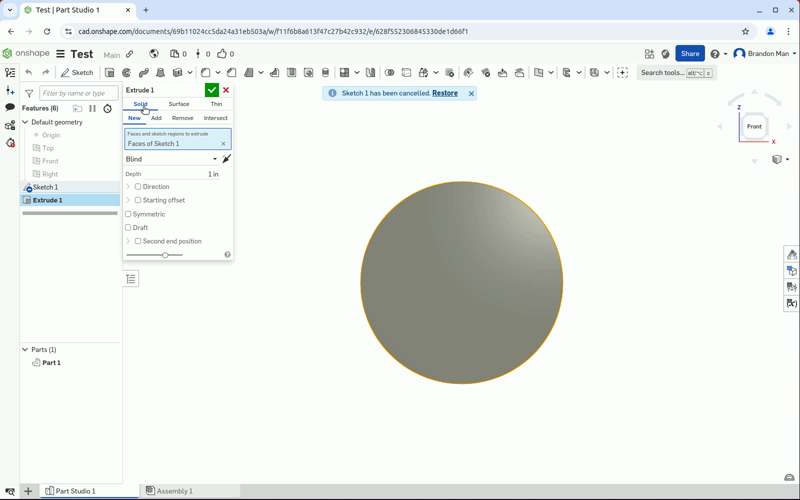
click(143, 106)
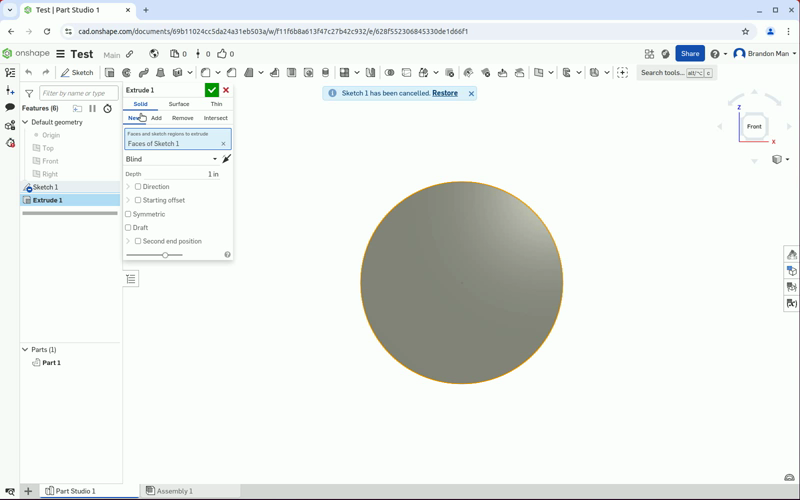
mouse_move(137, 120)
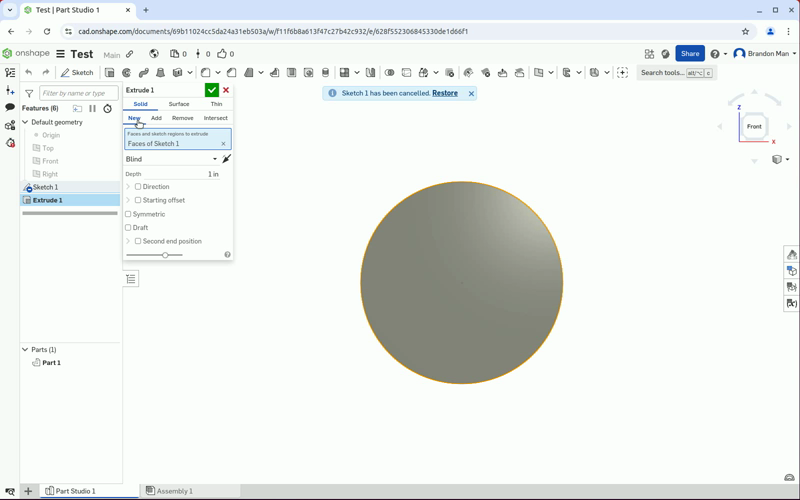
click(137, 120)
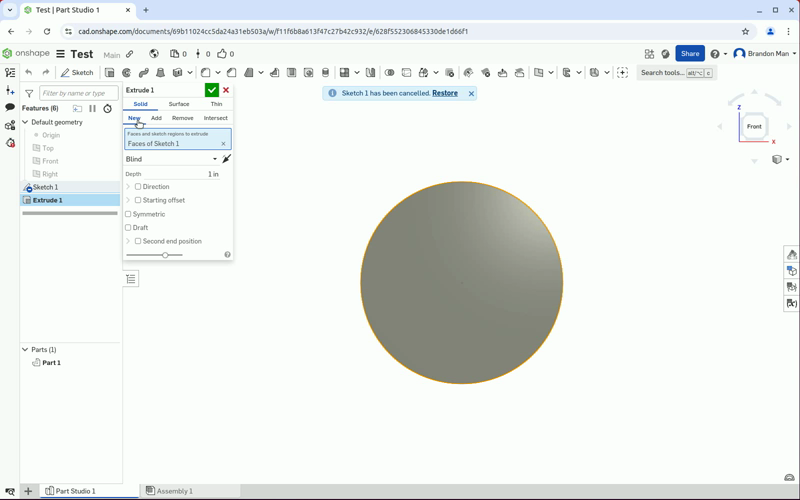
key(tab, 4)
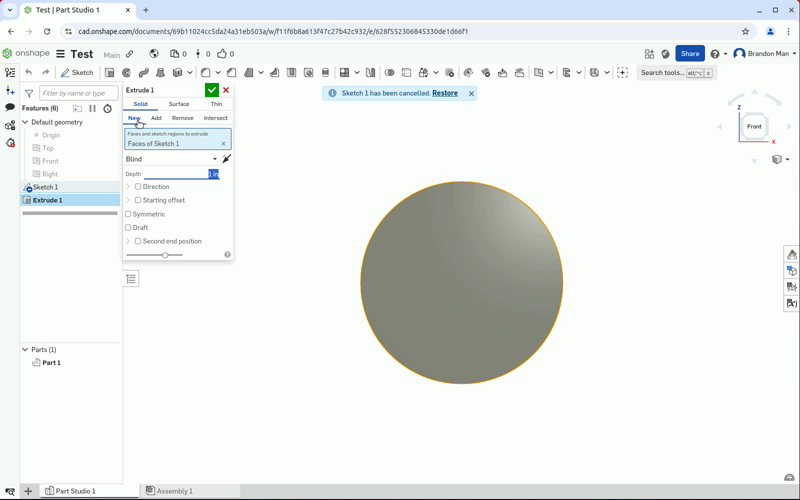
text(8.906)
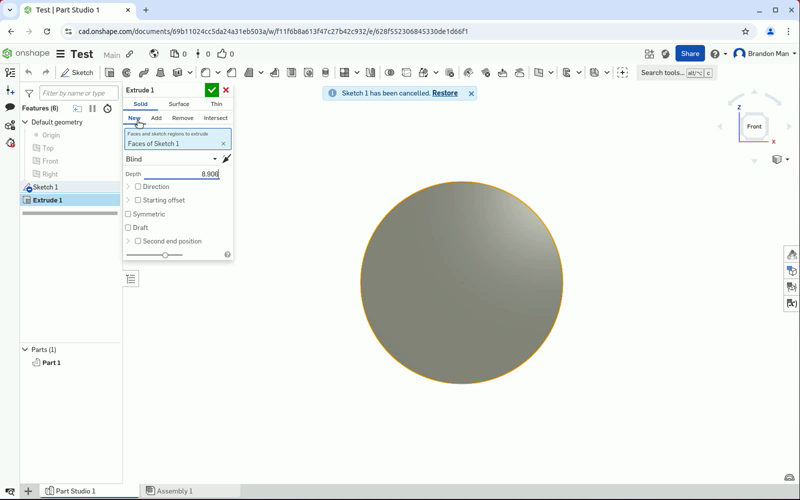
key(enter)
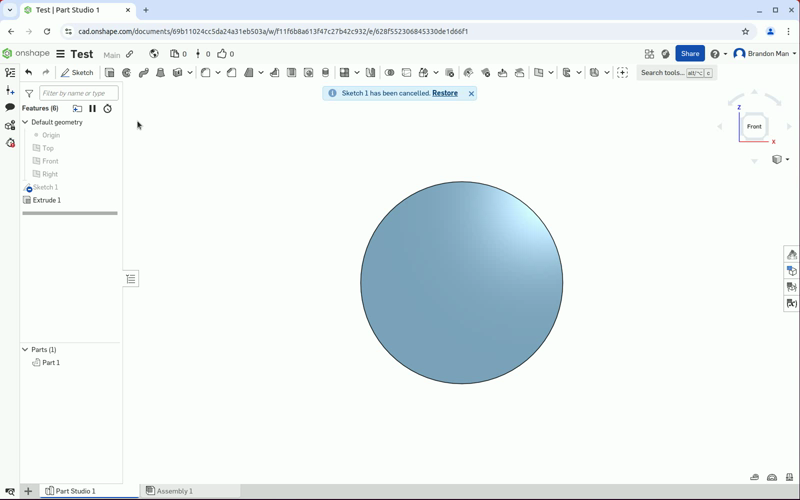
key(shift+h)
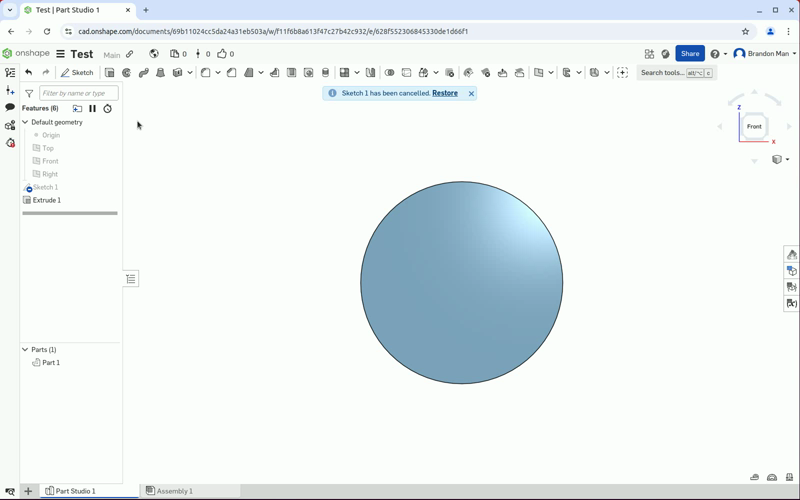
key(shift+h)
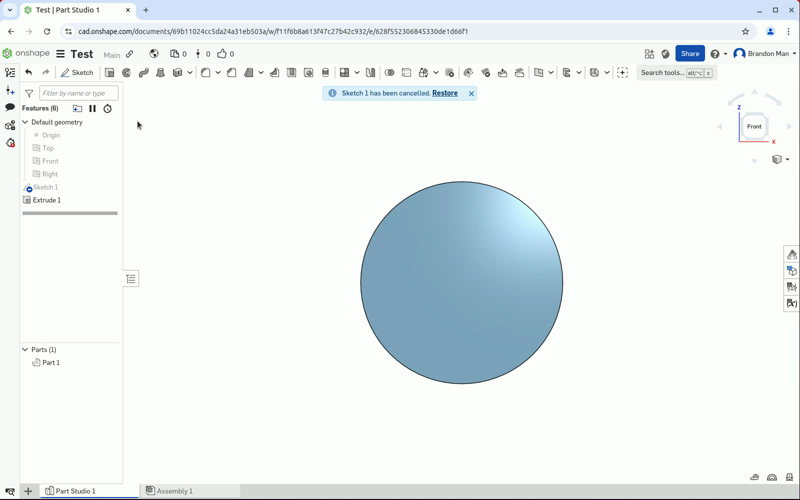
mouse_move(73, 189)
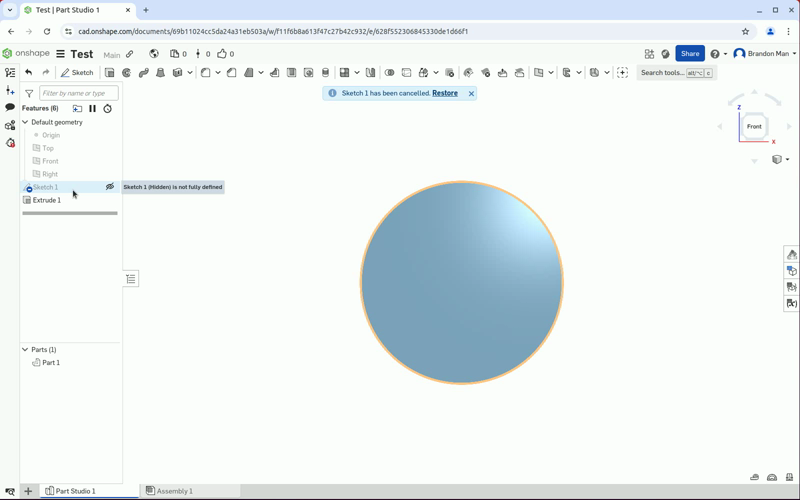
click(73, 189)
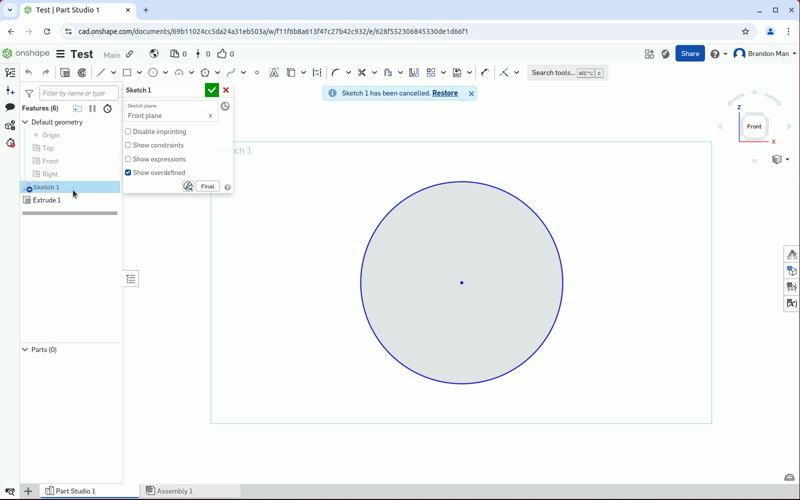
mouse_move(229, 92)
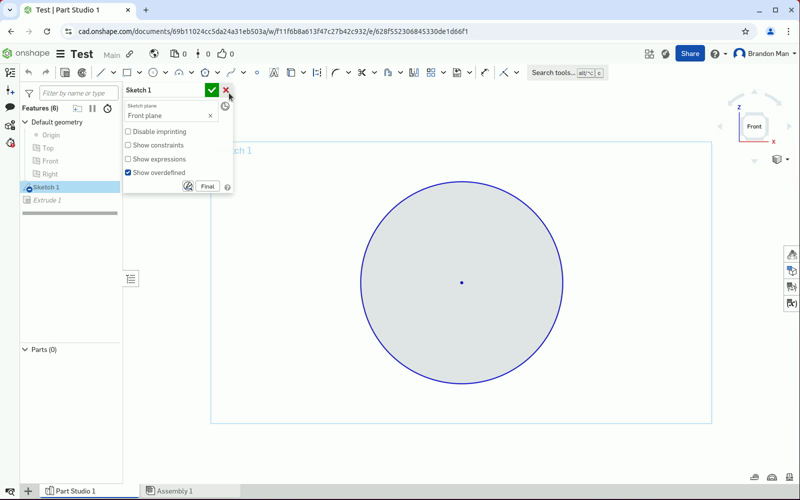
click(229, 92)
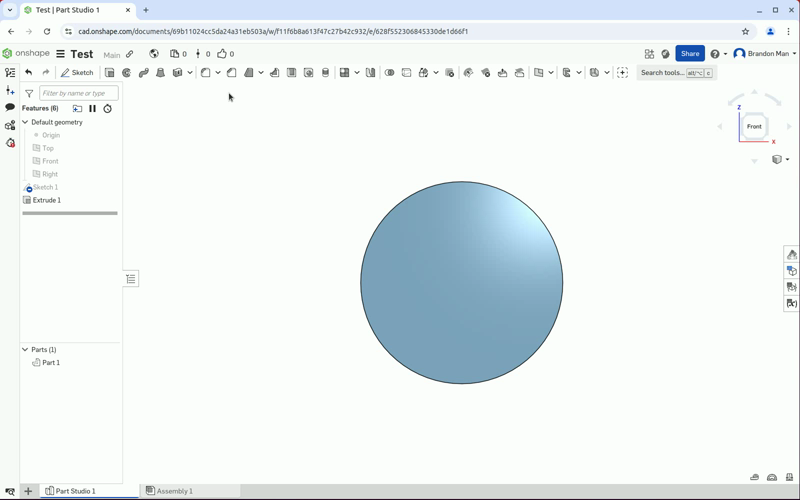
mouse_move(541, 75)
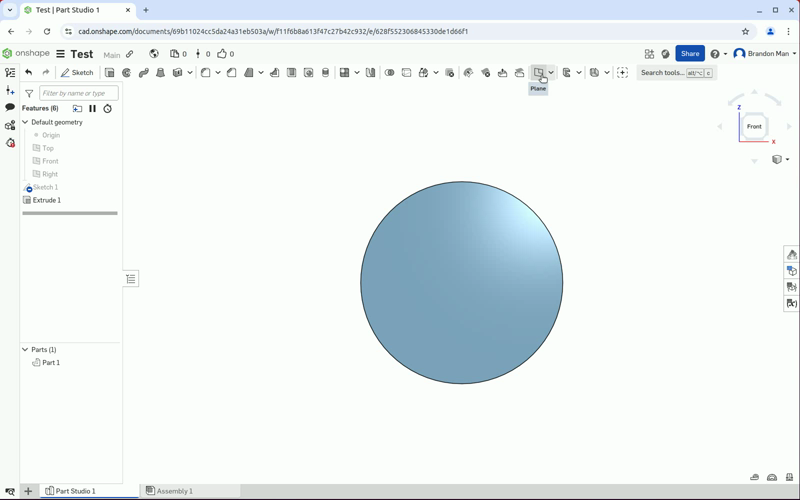
click(541, 75)
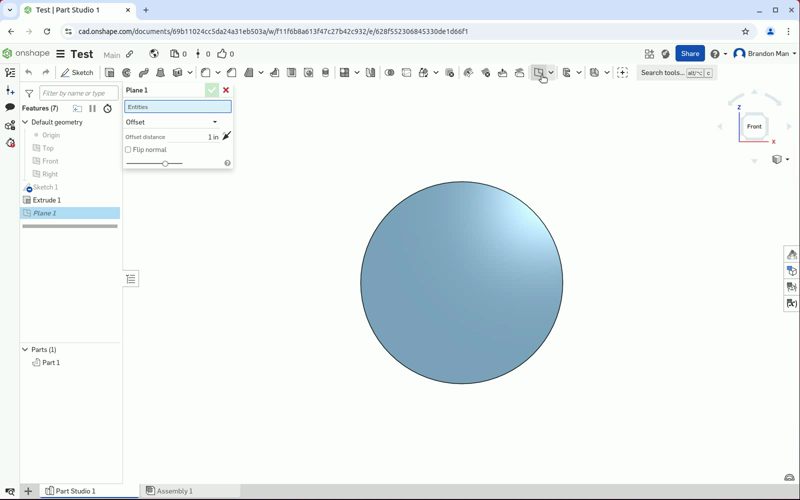
mouse_move(73, 163)
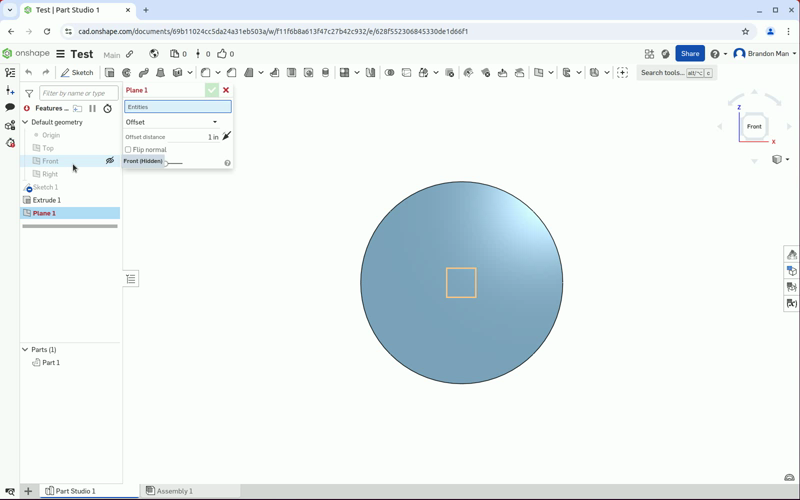
click(73, 163)
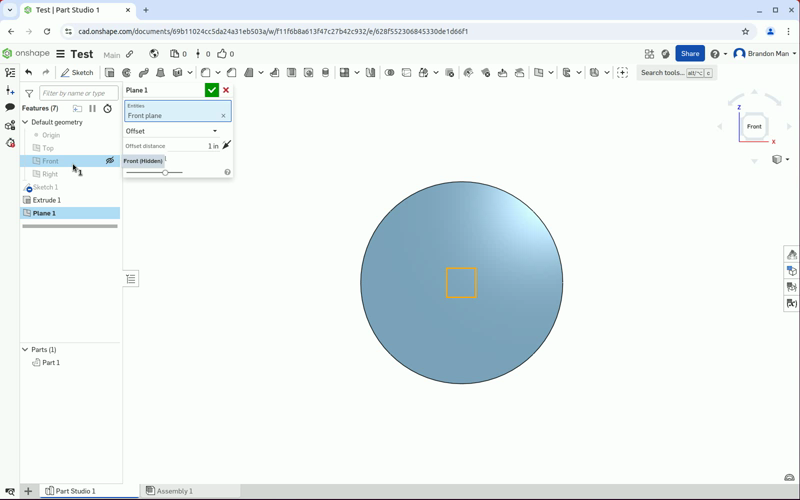
key(tab, 2)
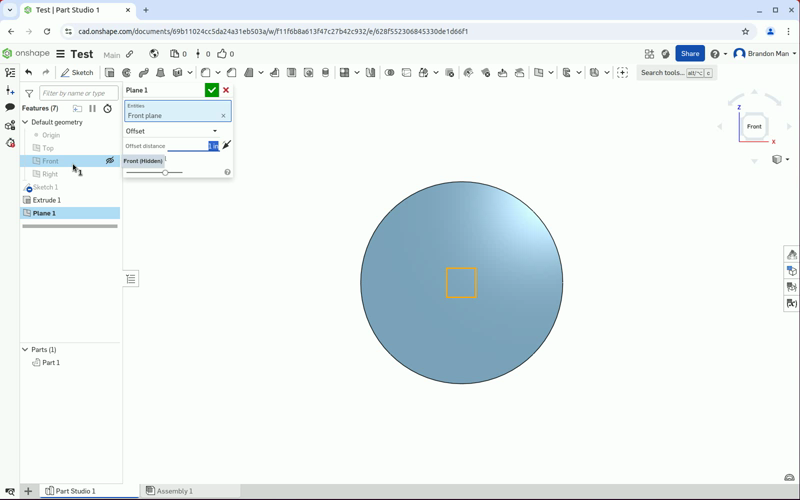
text(8.904)
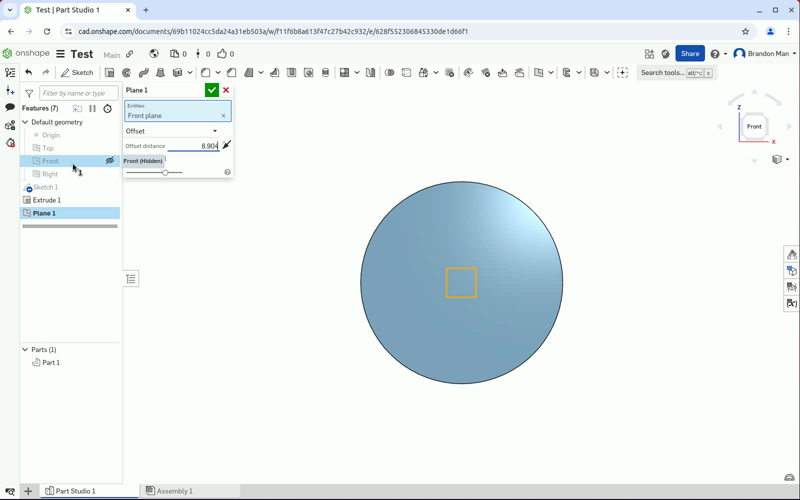
key(enter, 2)
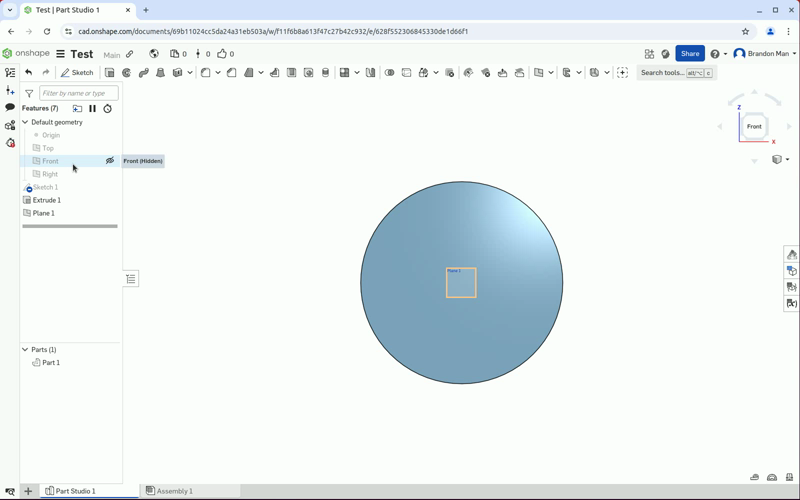
key(shift+s)
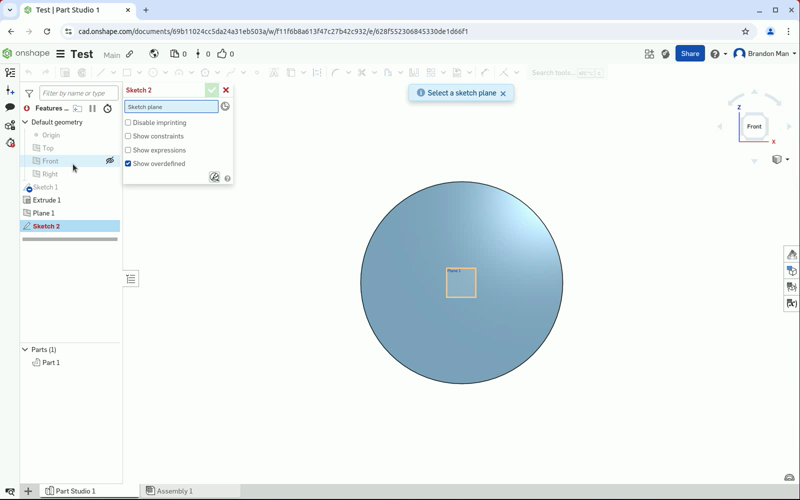
mouse_move(73, 215)
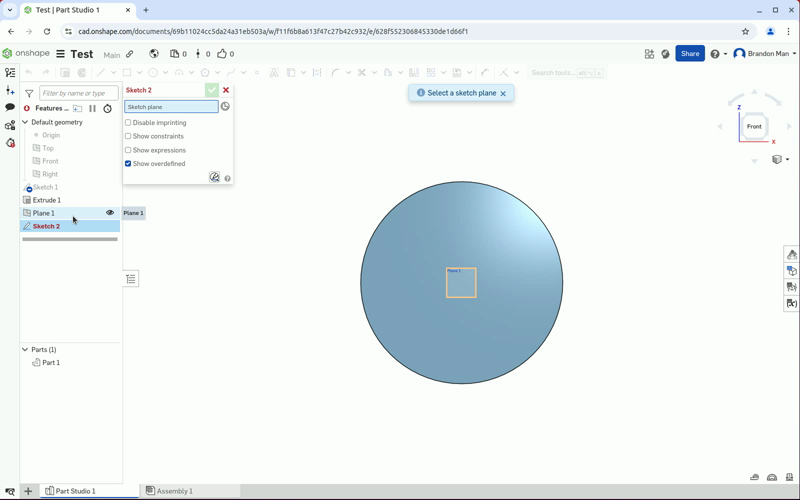
click(73, 215)
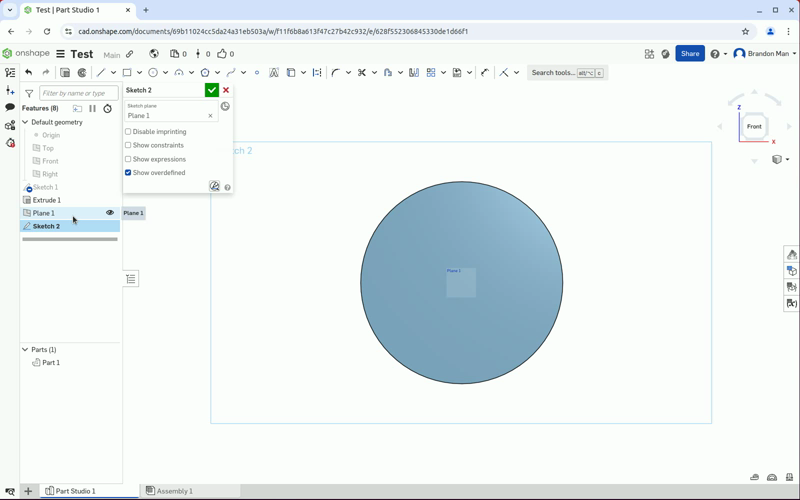
mouse_move(73, 352)
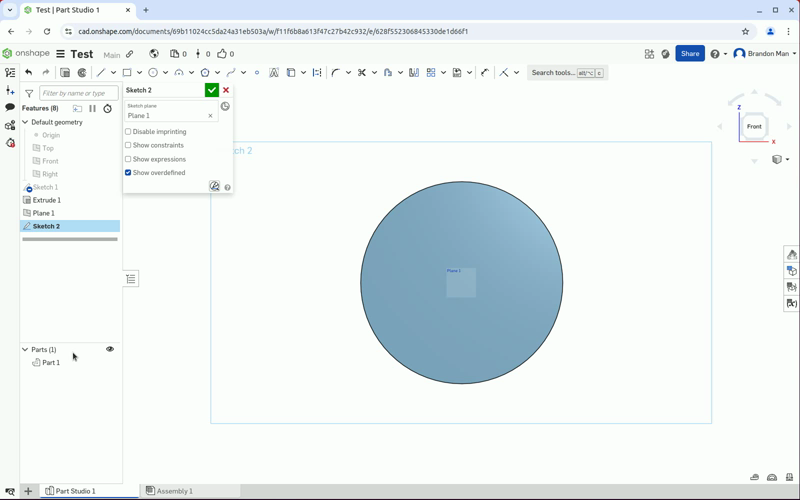
key(y)
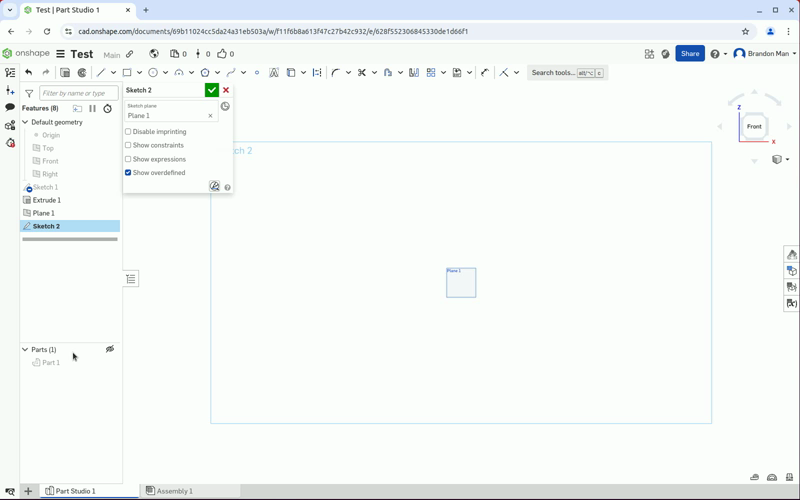
key(l)
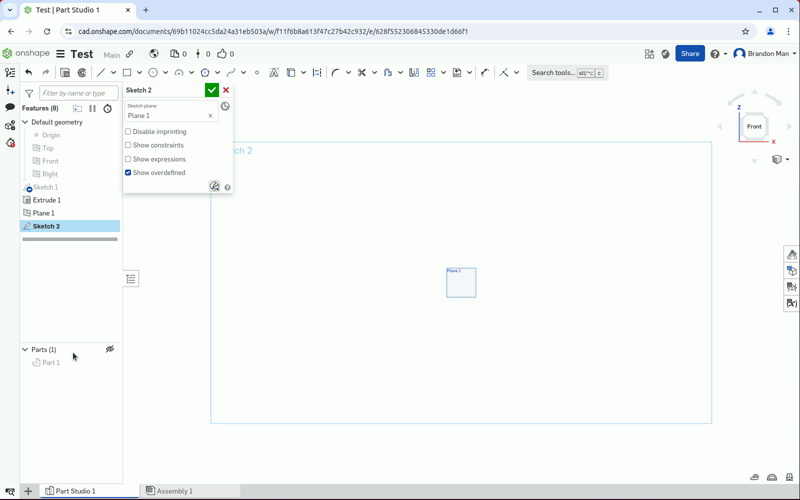
key_down(shift)
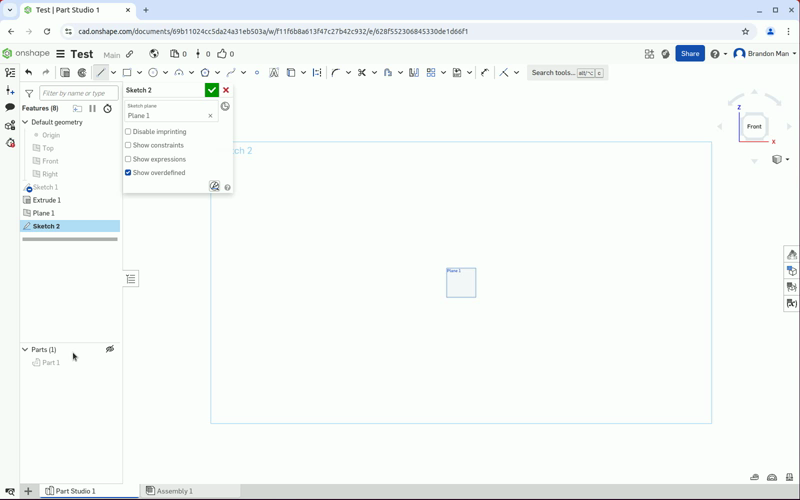
mouse_move(404, 284)
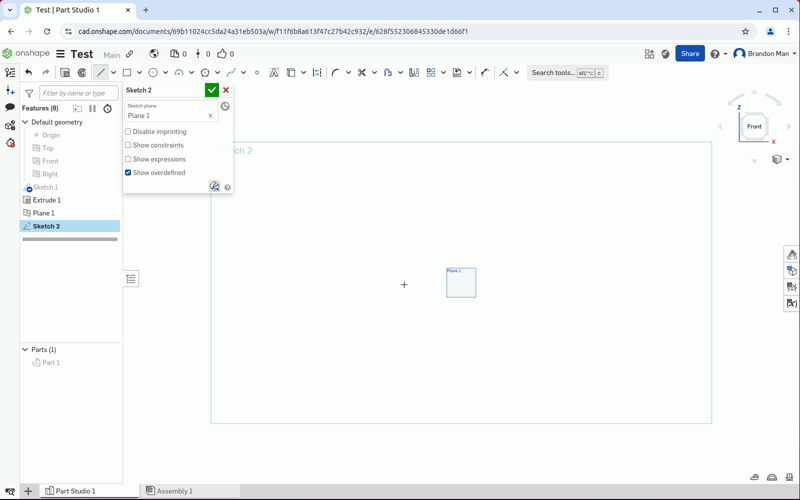
click(404, 284)
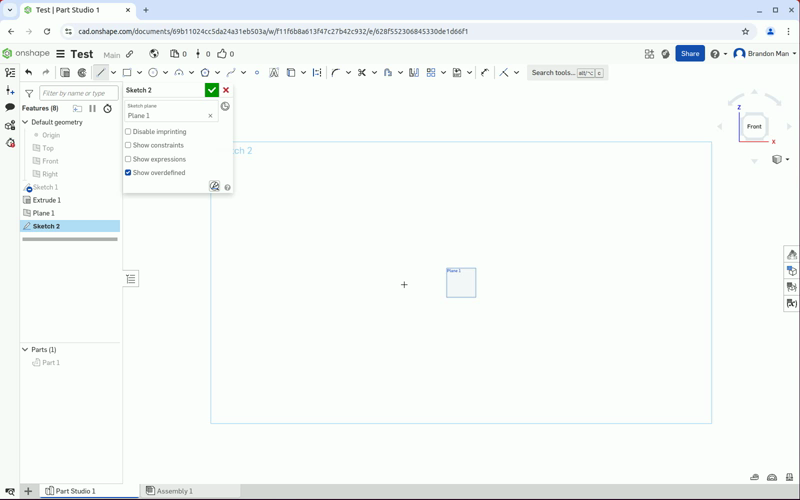
key_up(shift)
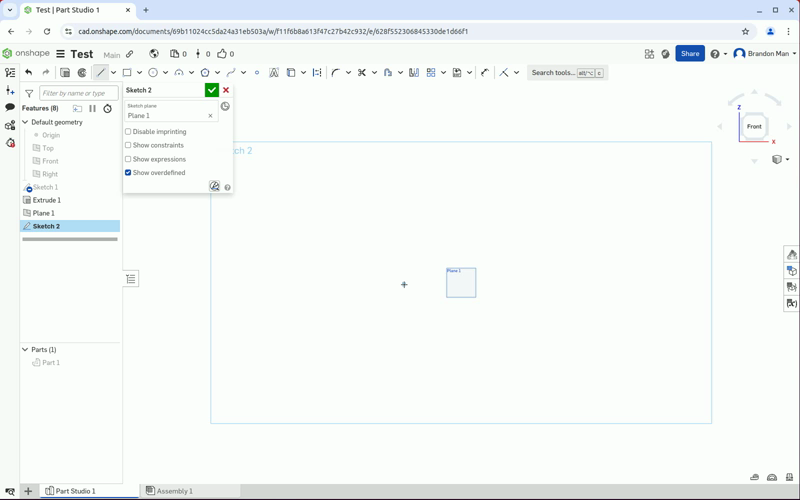
key_down(shift)
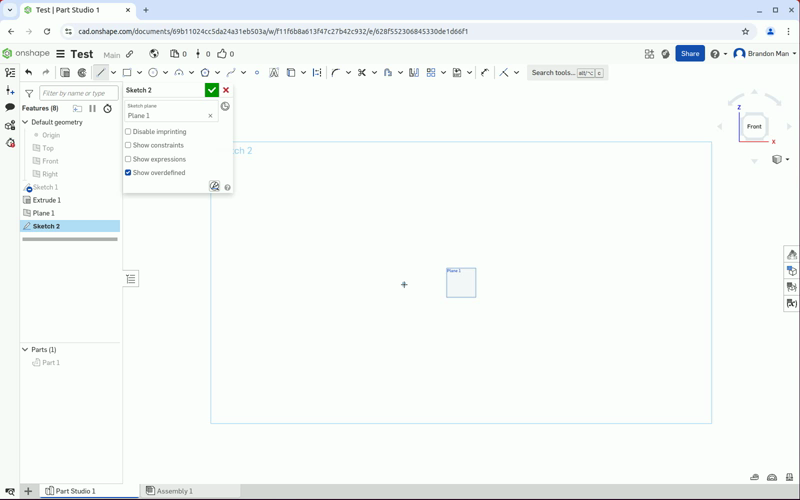
mouse_move(434, 284)
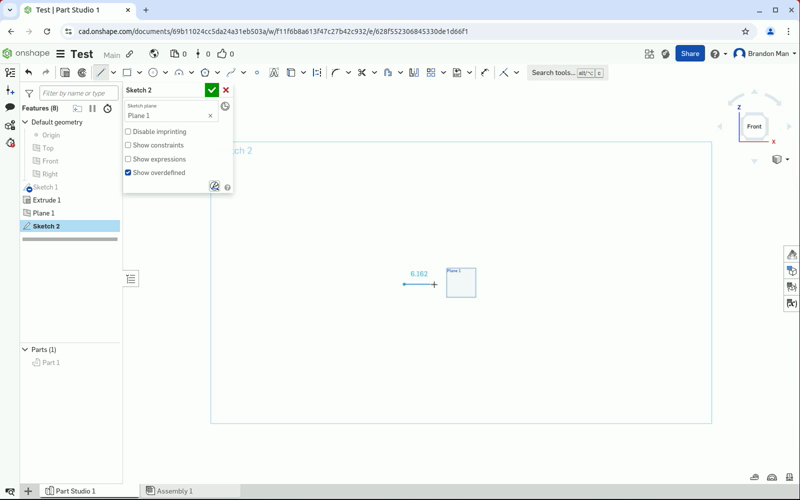
mouse_move(433, 333)
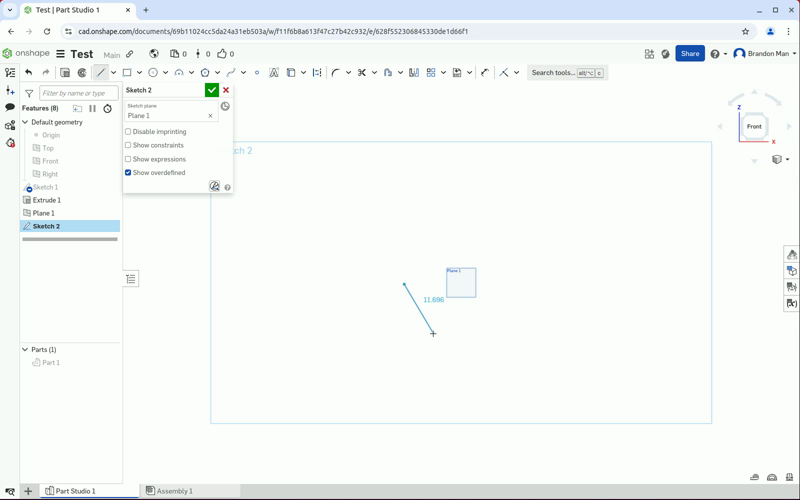
click(433, 333)
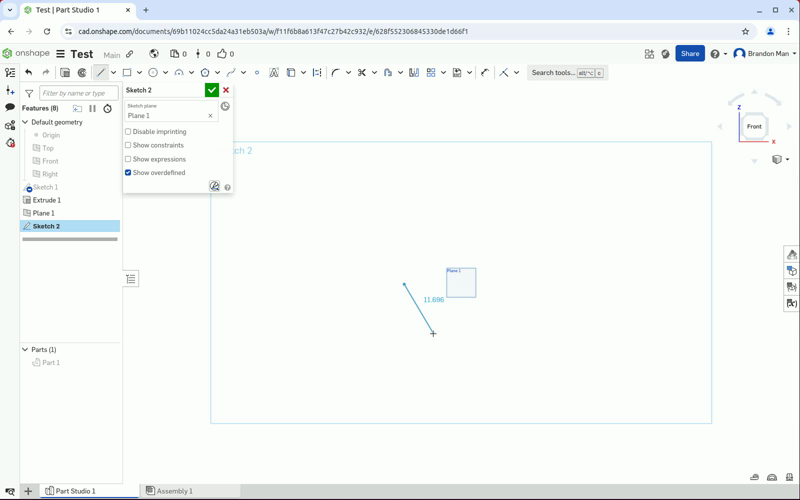
key_up(shift)
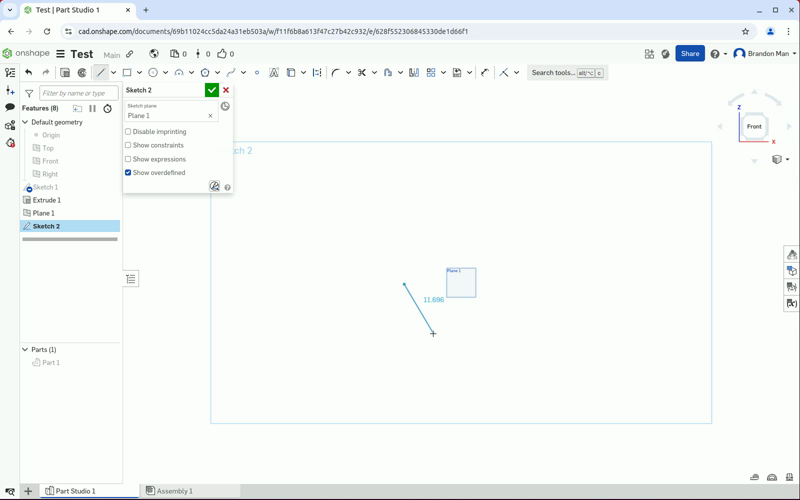
key_down(shift)
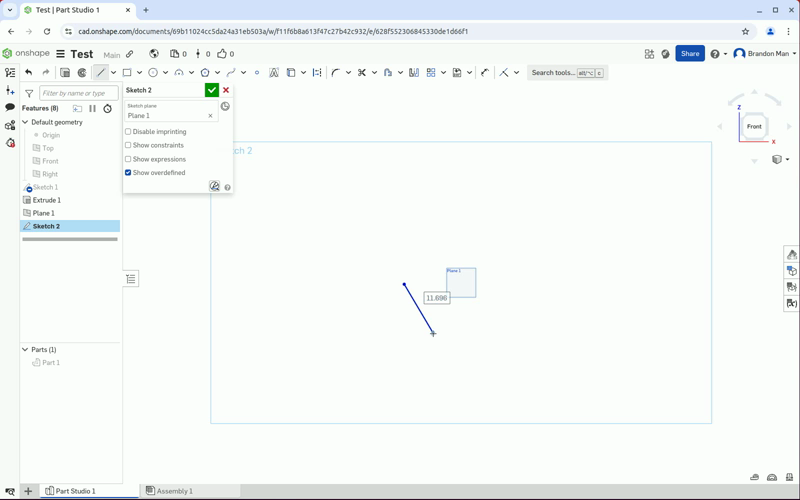
mouse_move(463, 333)
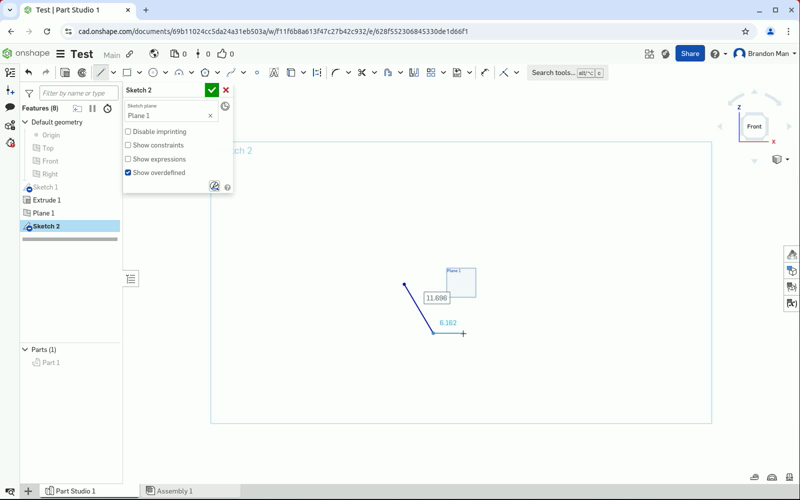
mouse_move(490, 332)
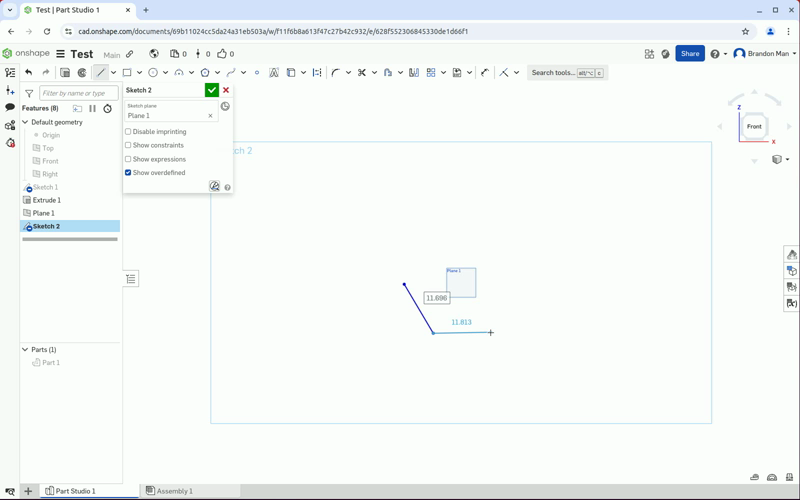
click(490, 332)
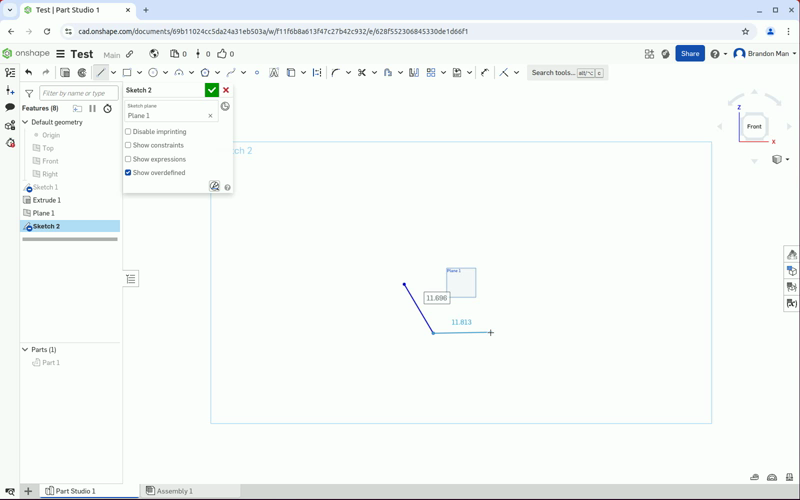
key_up(shift)
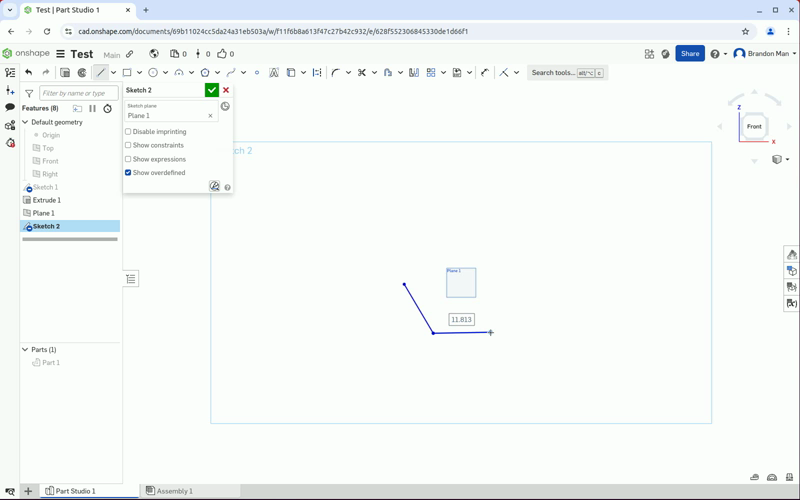
key_down(shift)
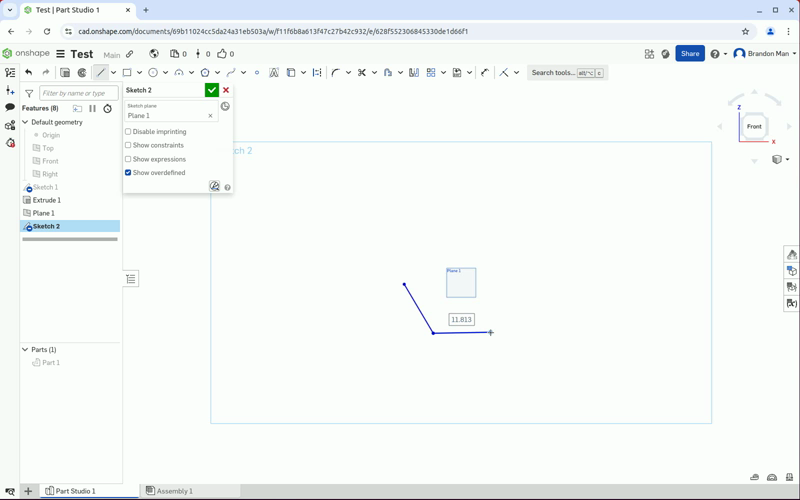
mouse_move(520, 332)
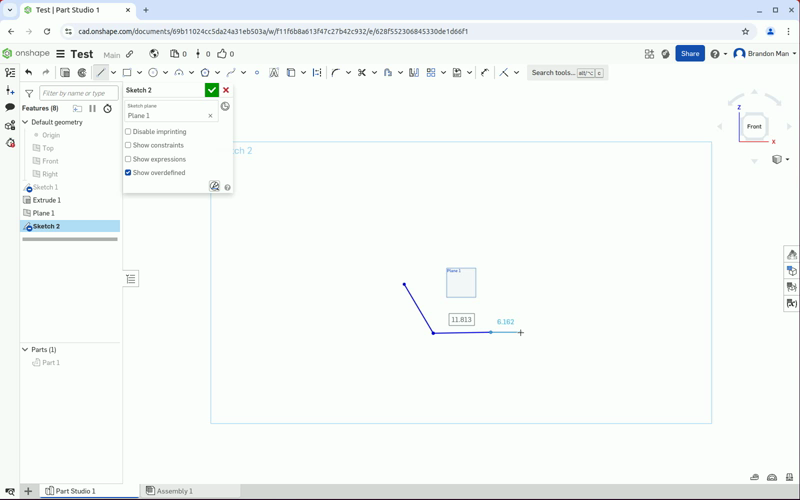
mouse_move(518, 281)
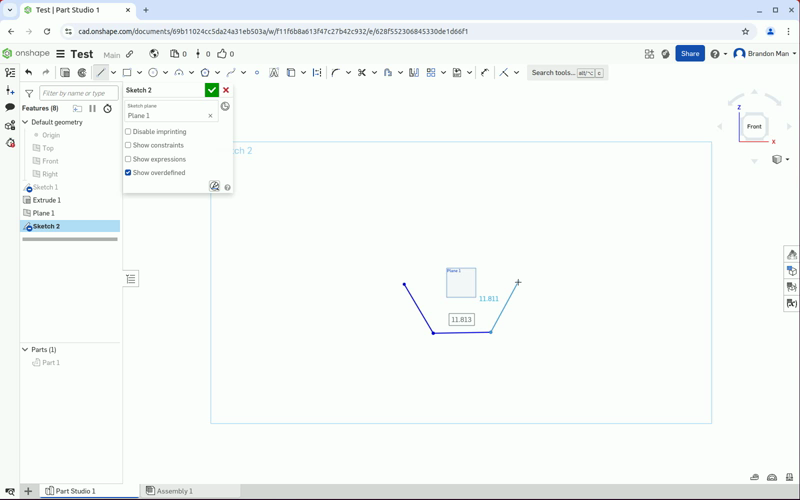
click(518, 281)
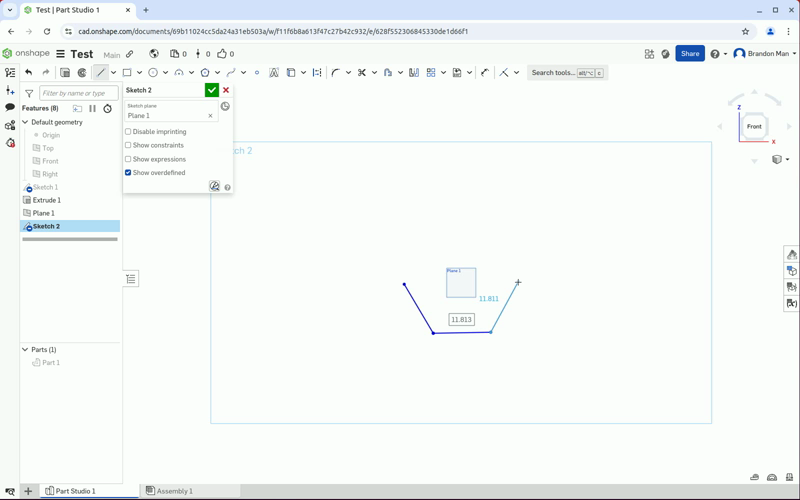
key_up(shift)
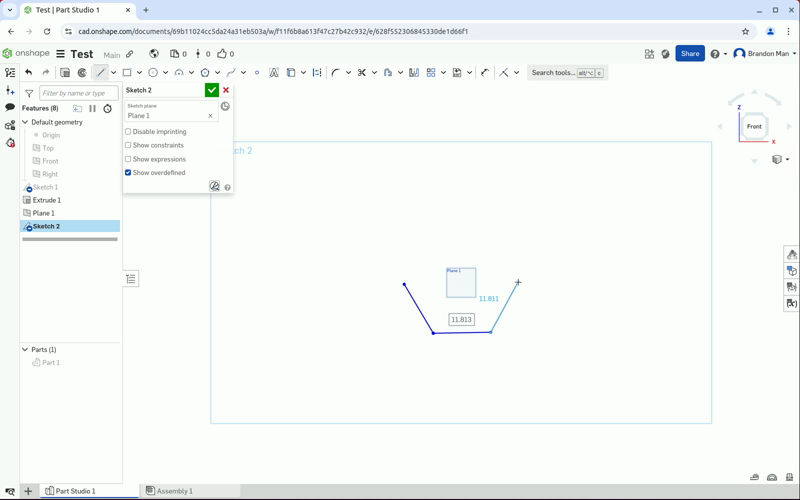
key_down(shift)
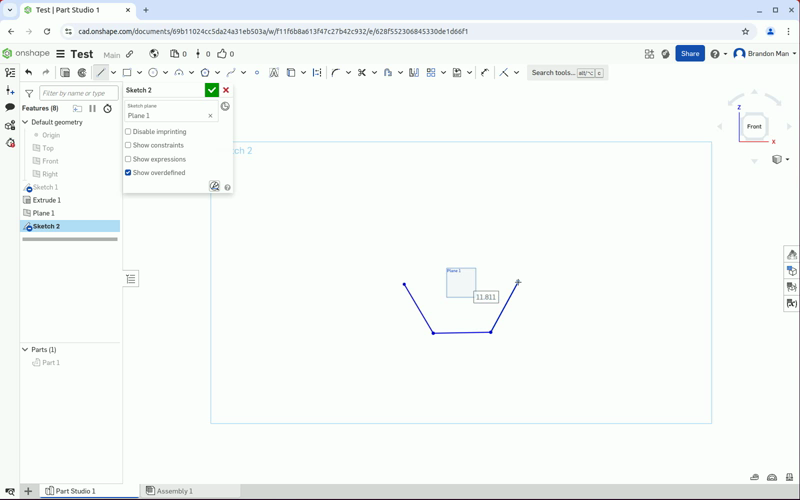
mouse_move(548, 281)
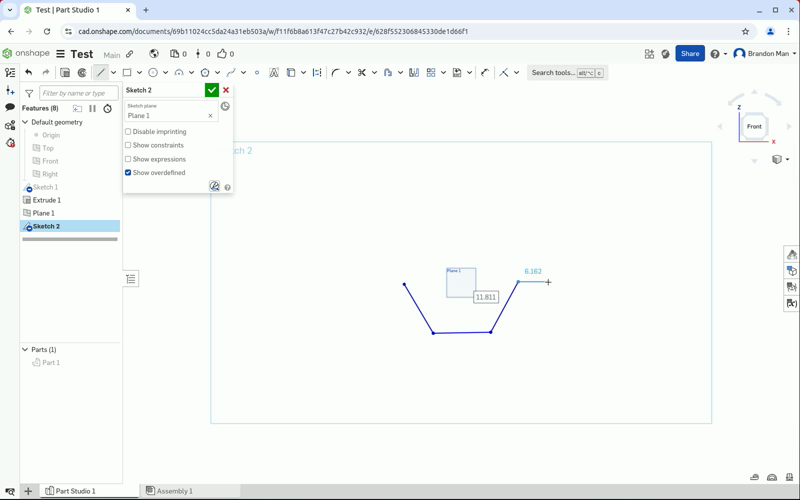
mouse_move(489, 234)
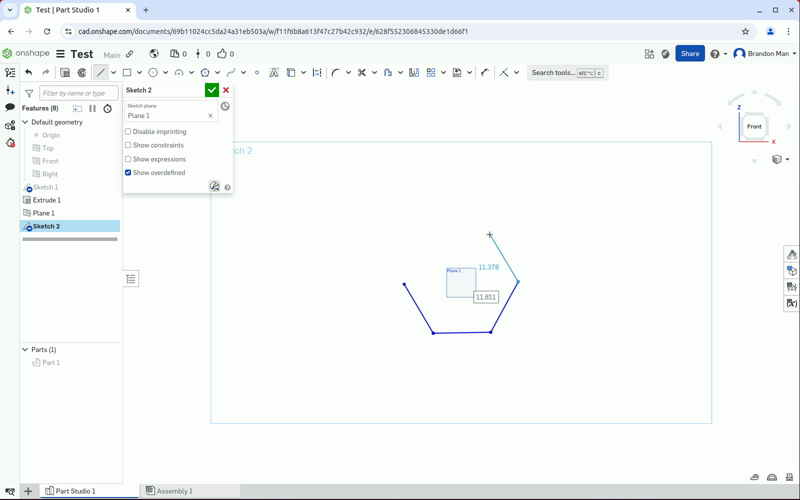
click(489, 234)
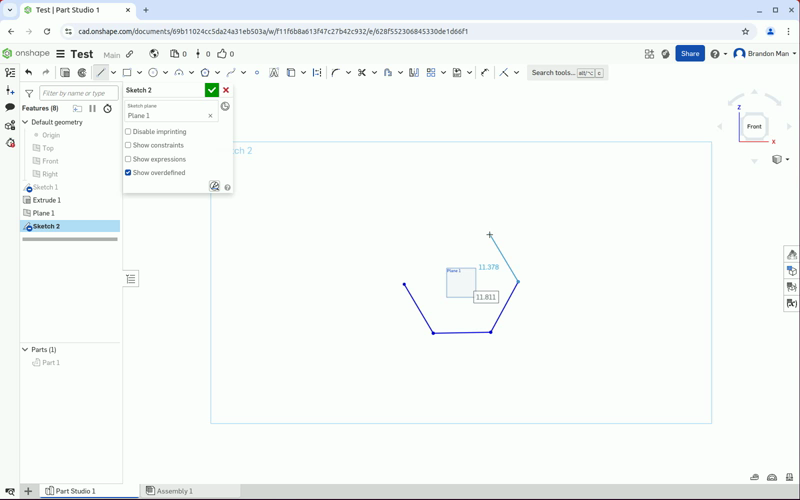
key_up(shift)
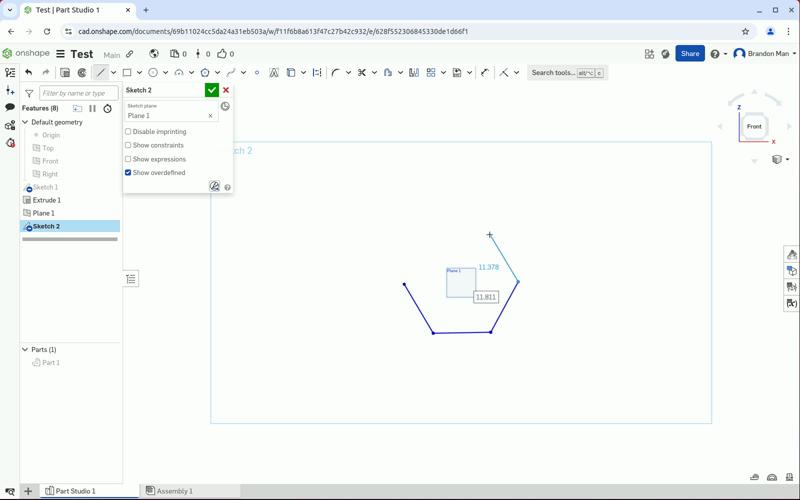
key_down(shift)
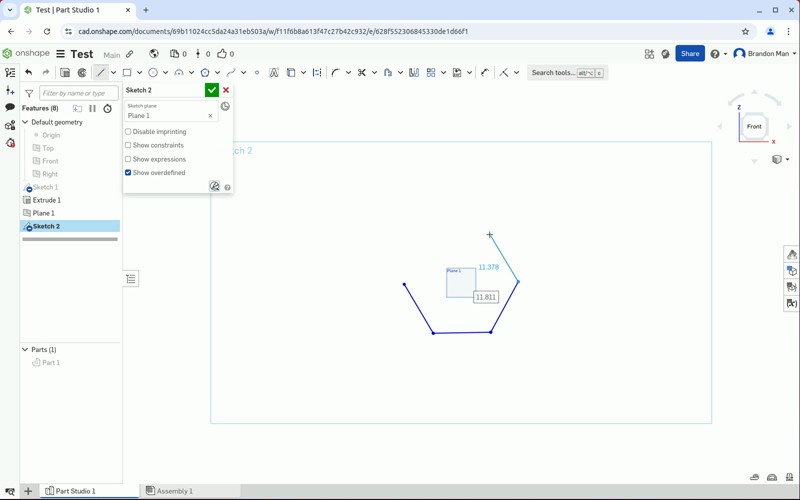
mouse_move(519, 234)
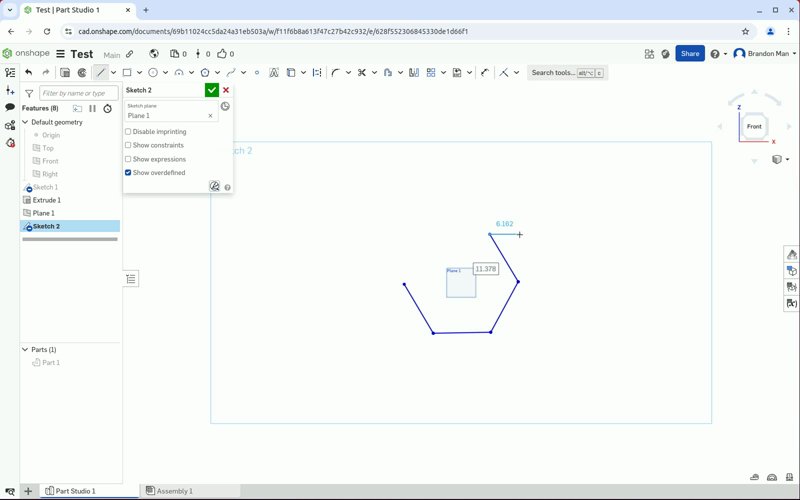
mouse_move(431, 234)
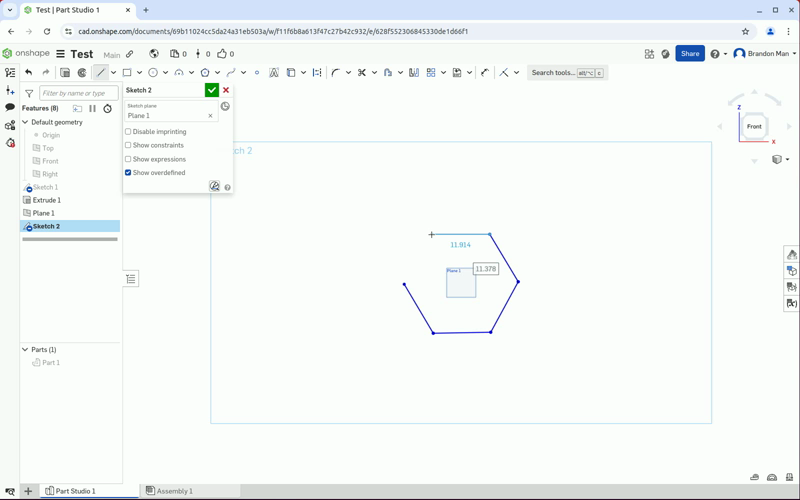
click(431, 234)
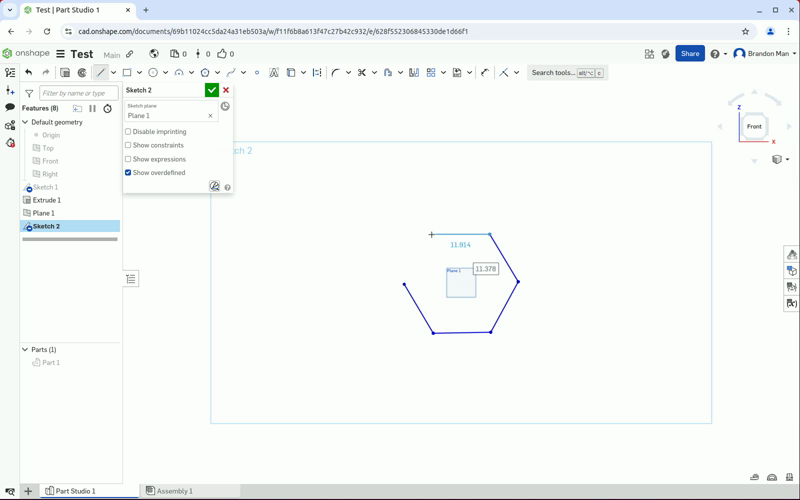
key_up(shift)
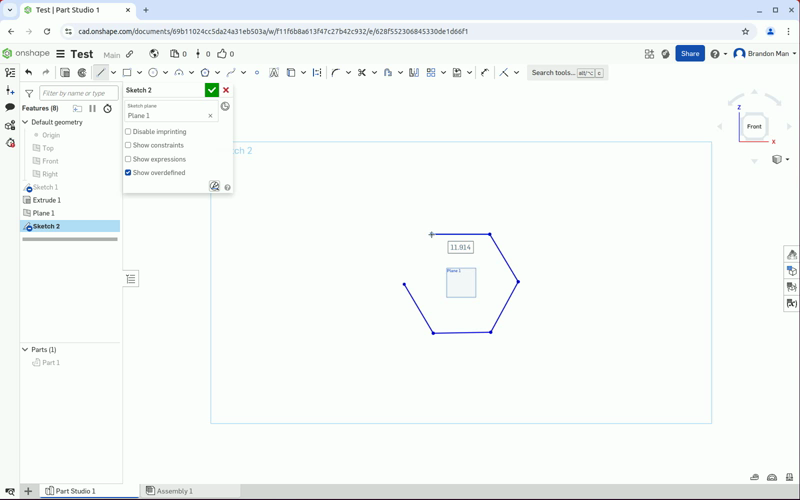
mouse_move(461, 234)
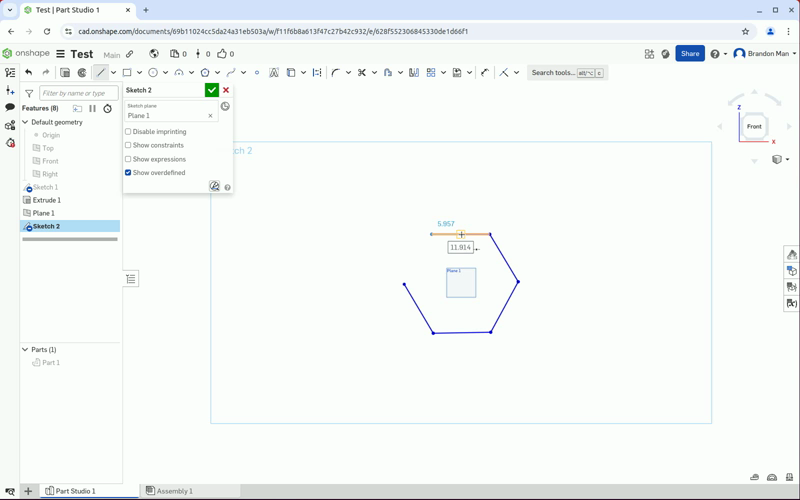
key_down(shift)
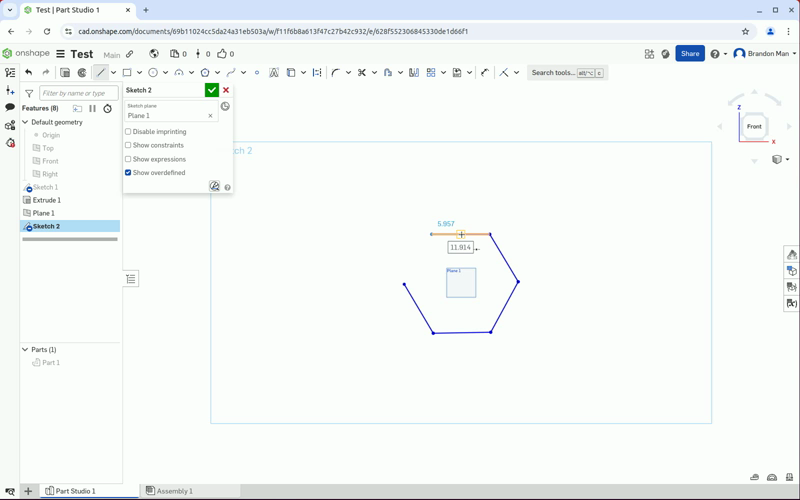
mouse_move(404, 284)
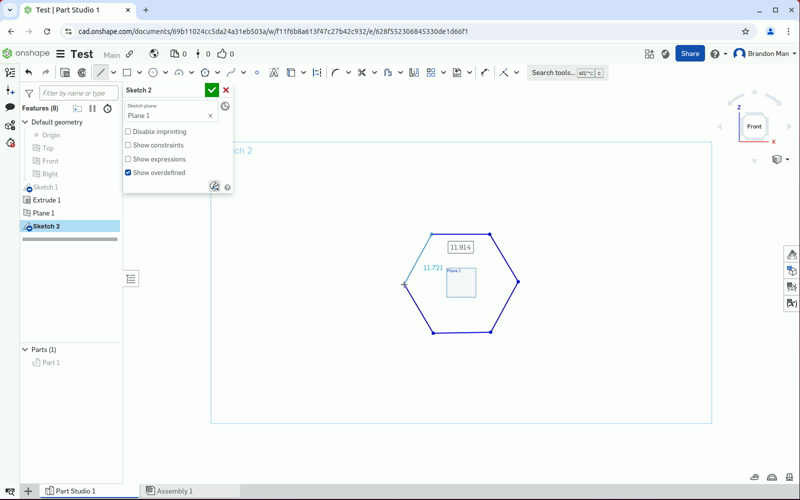
key_up(shift)
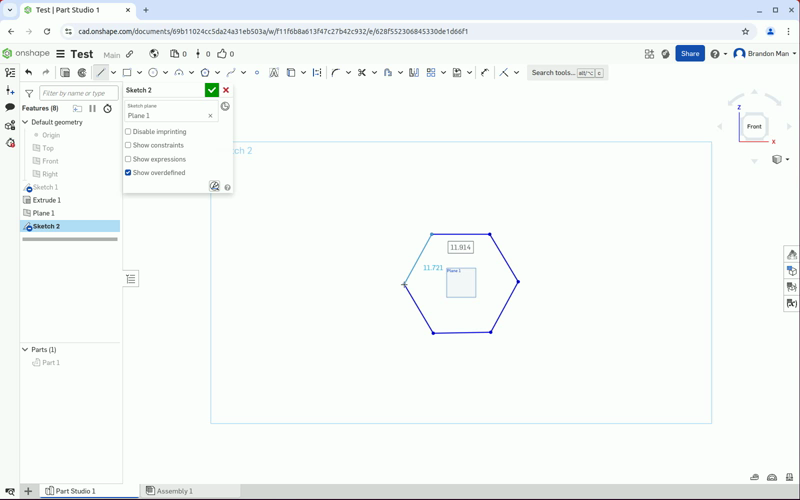
click(404, 284)
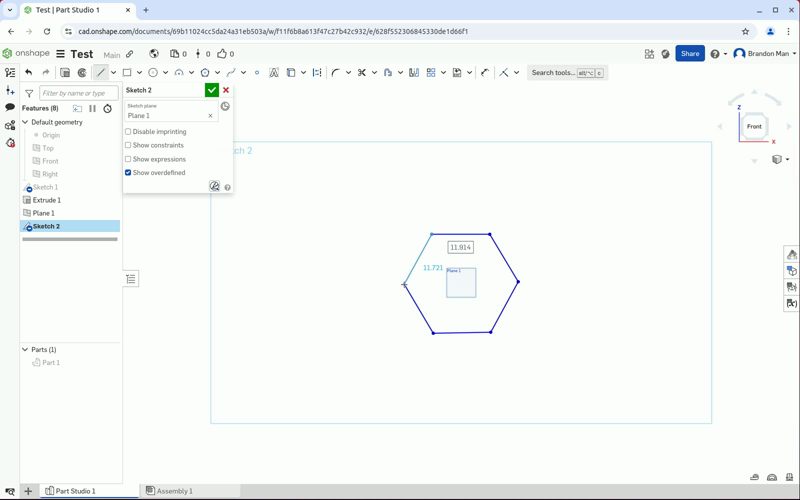
key(esc)
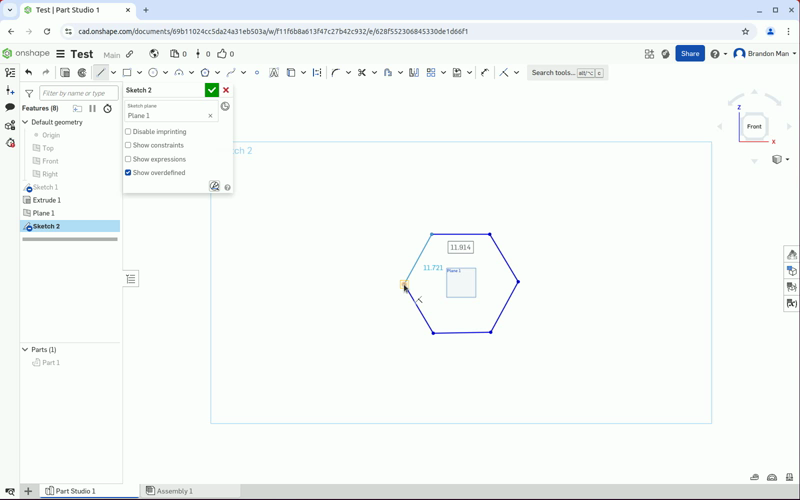
mouse_move(422, 267)
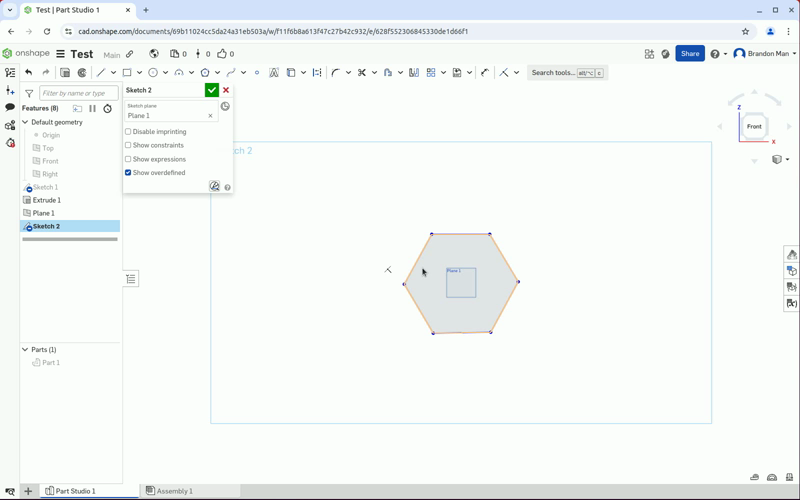
click(422, 267)
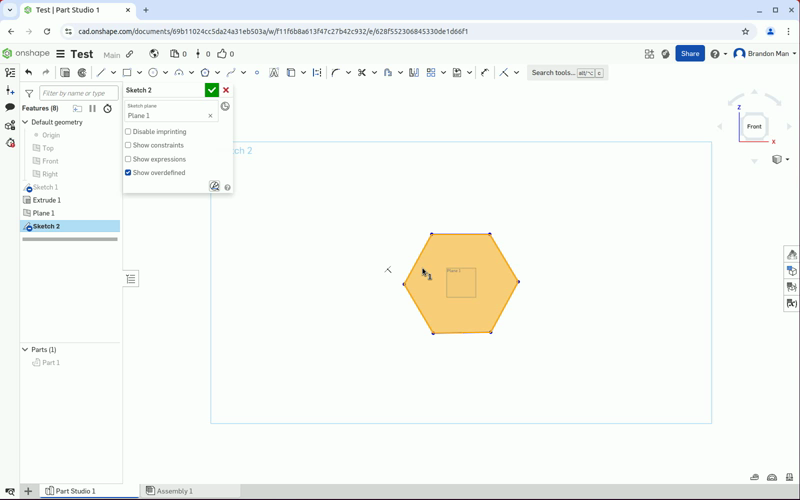
mouse_move(73, 352)
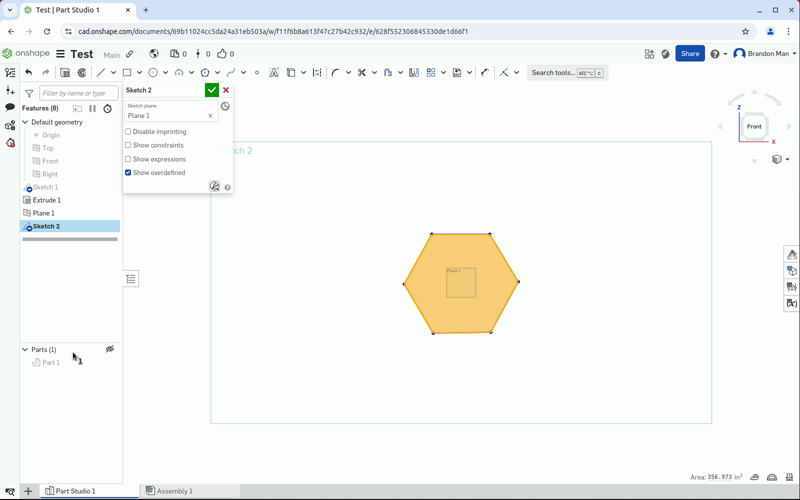
key(shift+y)
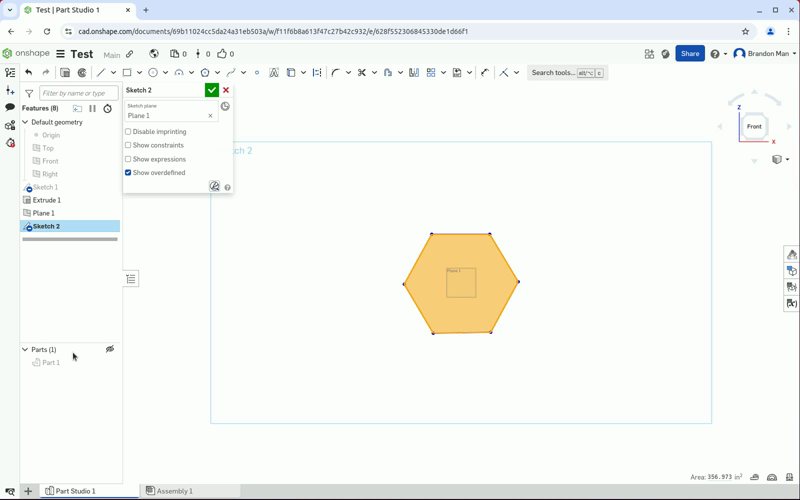
key(shift+e)
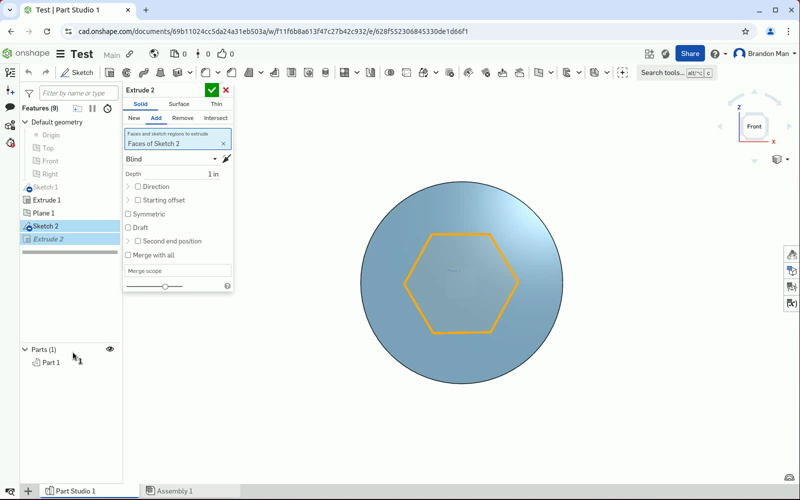
mouse_move(143, 106)
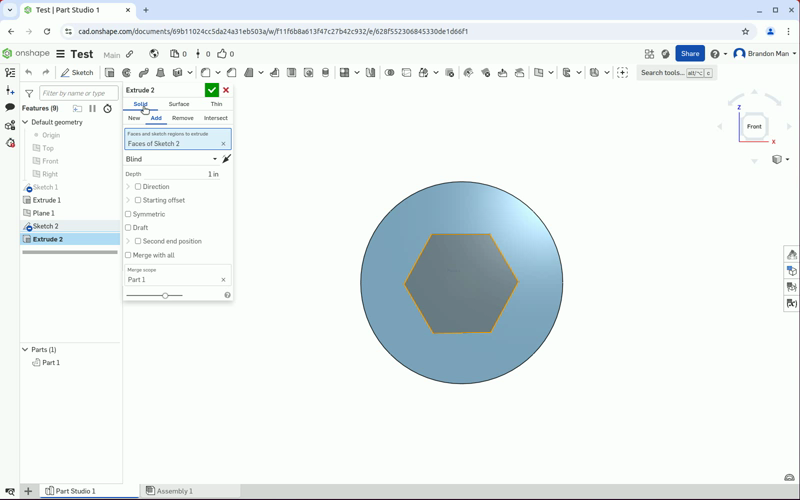
click(143, 106)
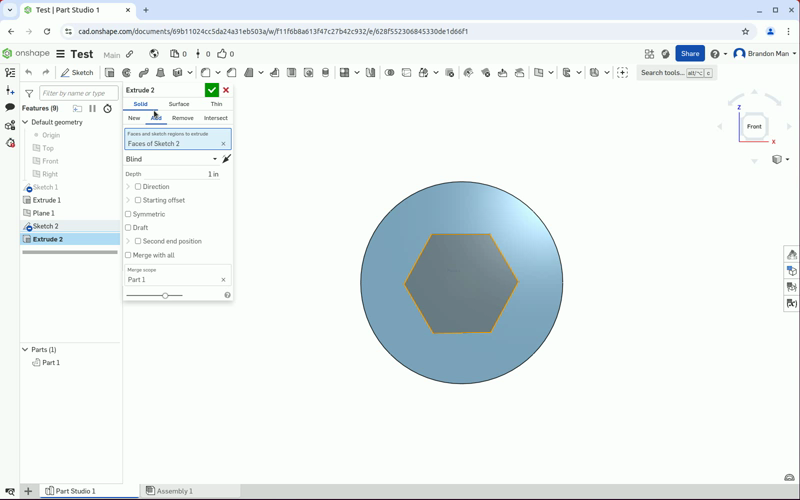
mouse_move(186, 120)
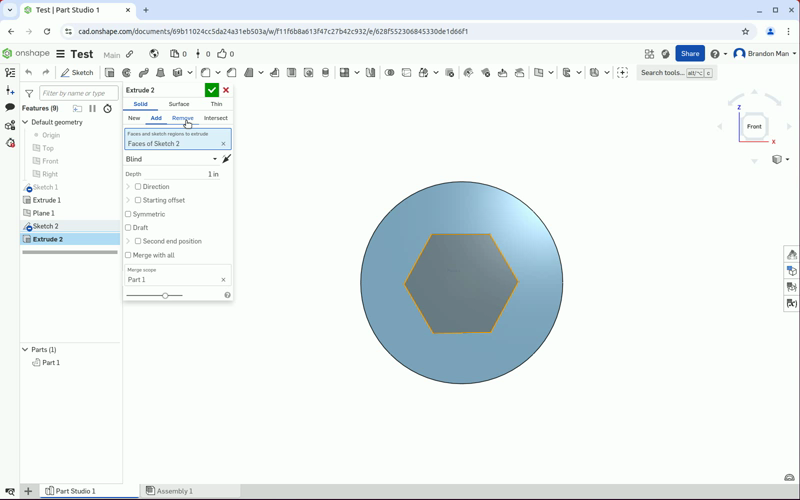
click(186, 120)
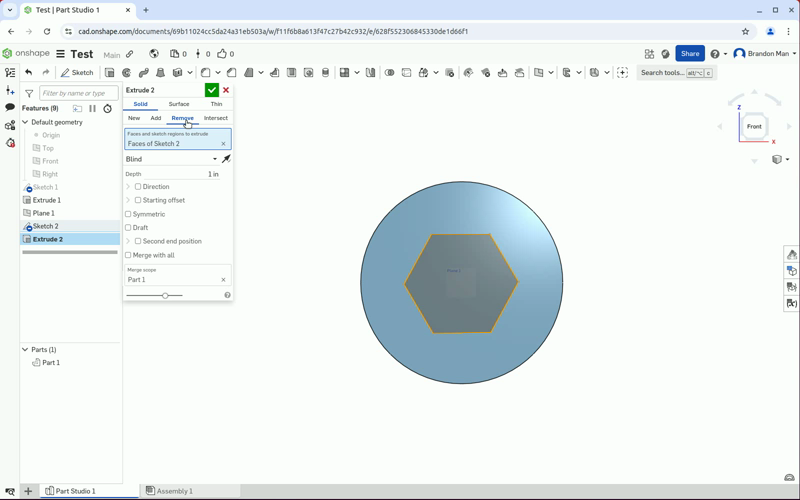
key(tab, 4)
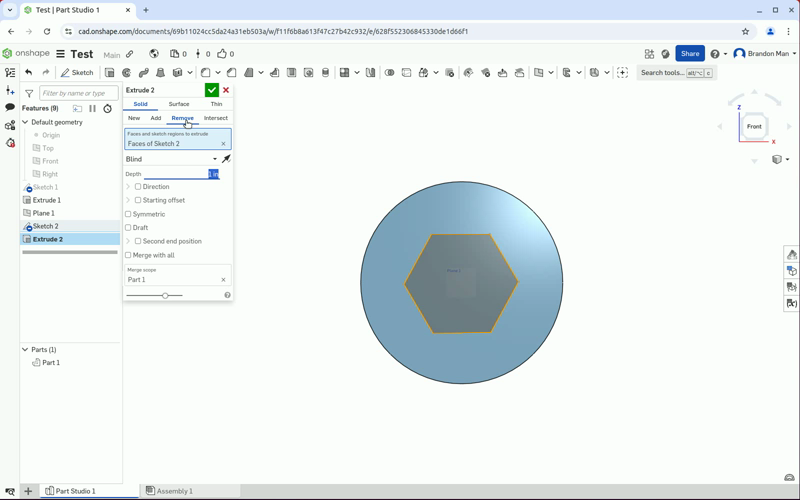
text(11.795)
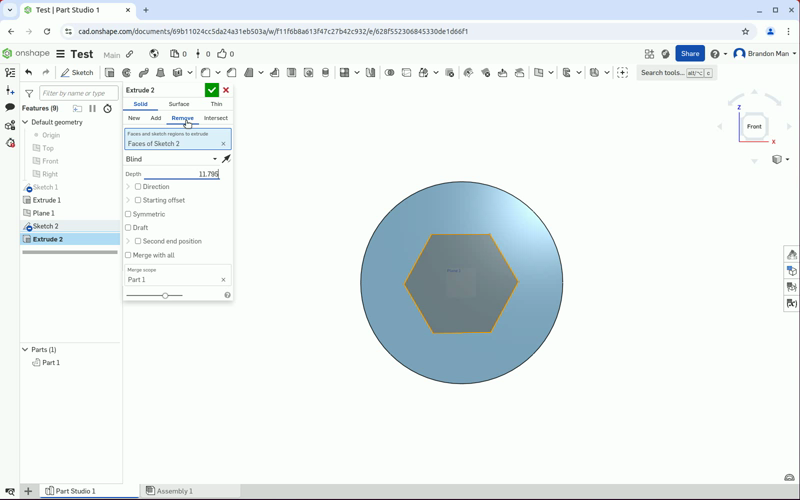
key(tab, 6)
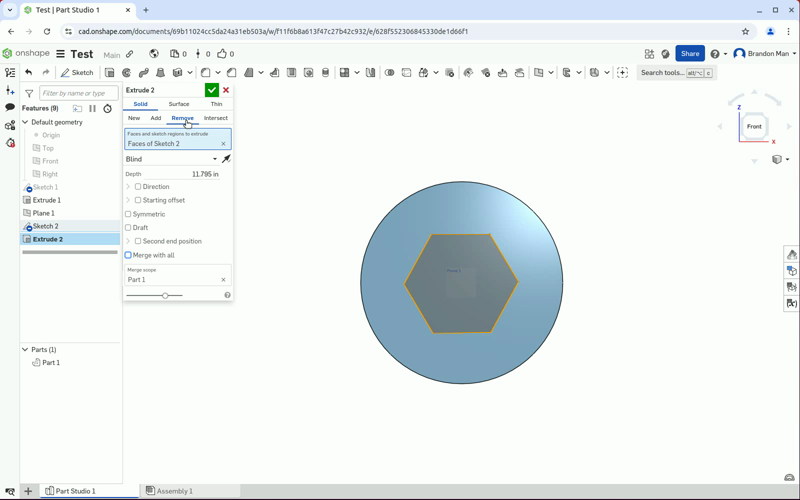
key(space)
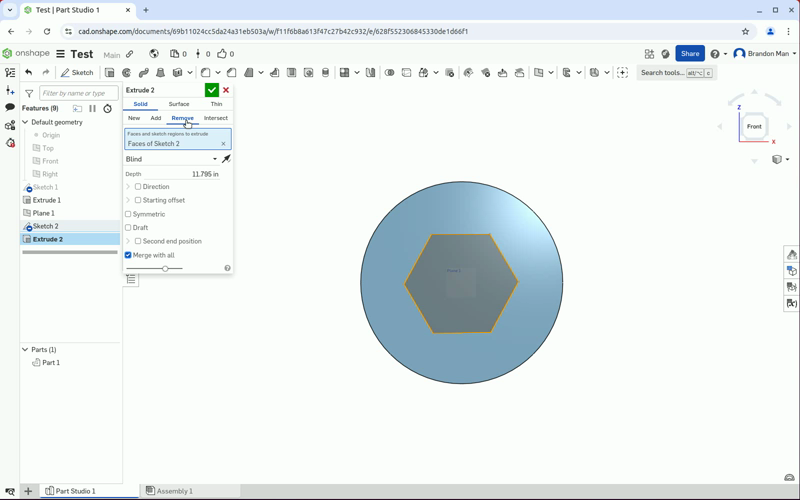
key(enter)
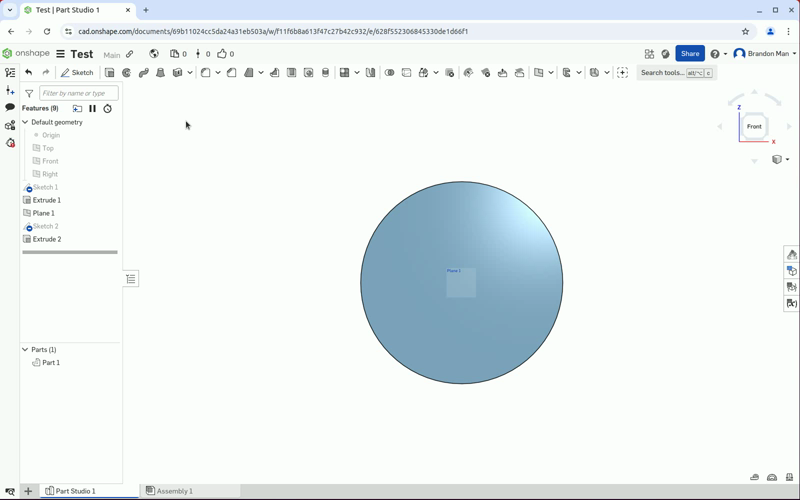
key(shift+h)
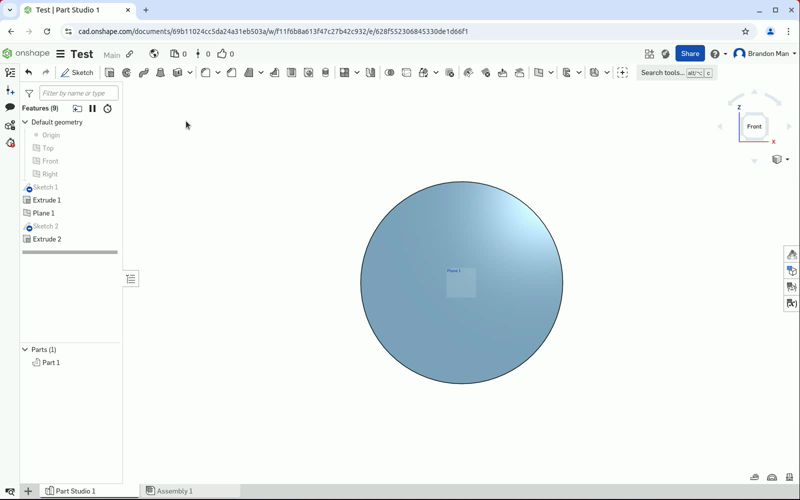
key(shift+h)
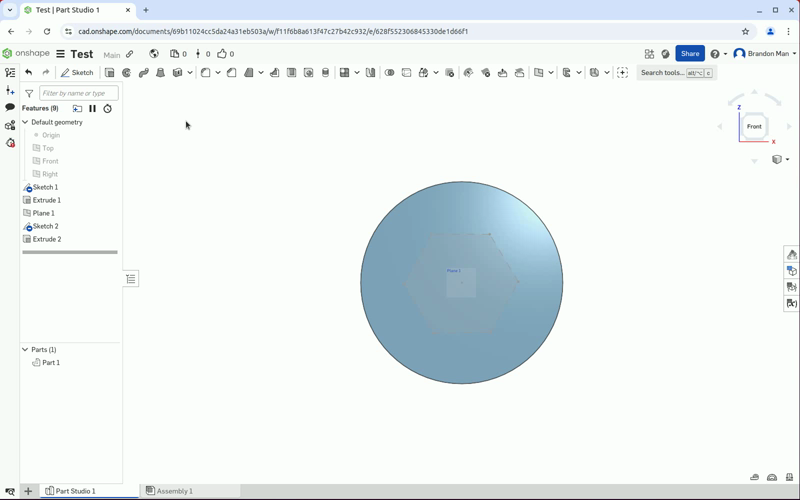
key(shift+7)
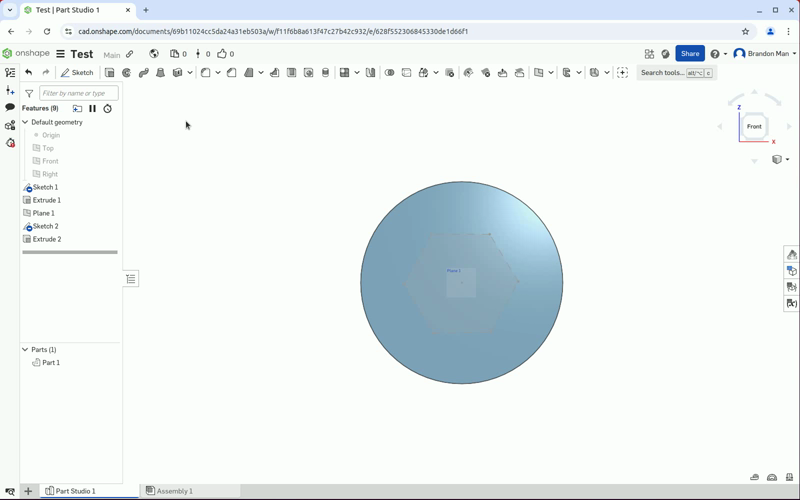
key(left, 2)
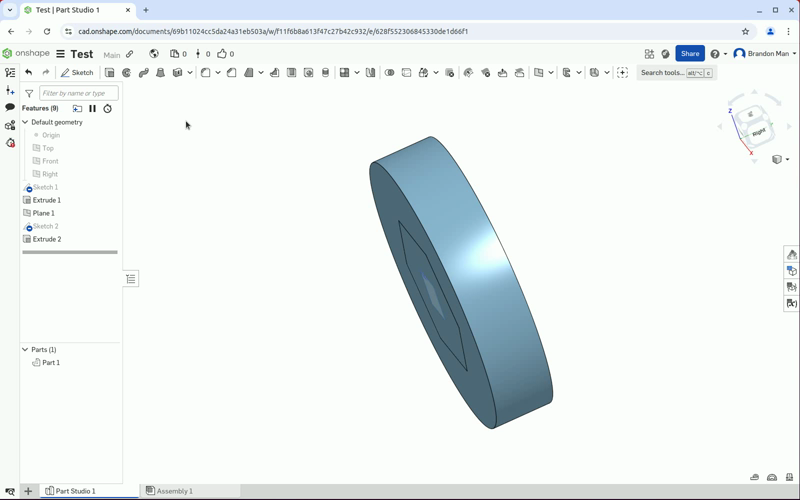
key(down, 2)
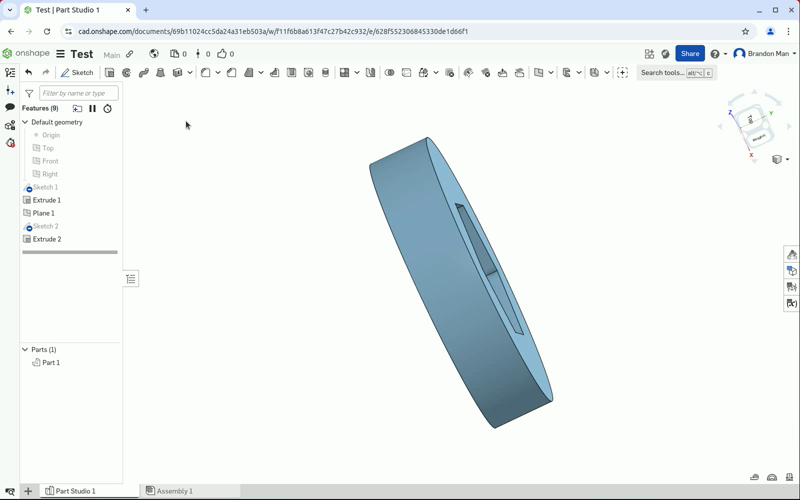
key(up, 2)
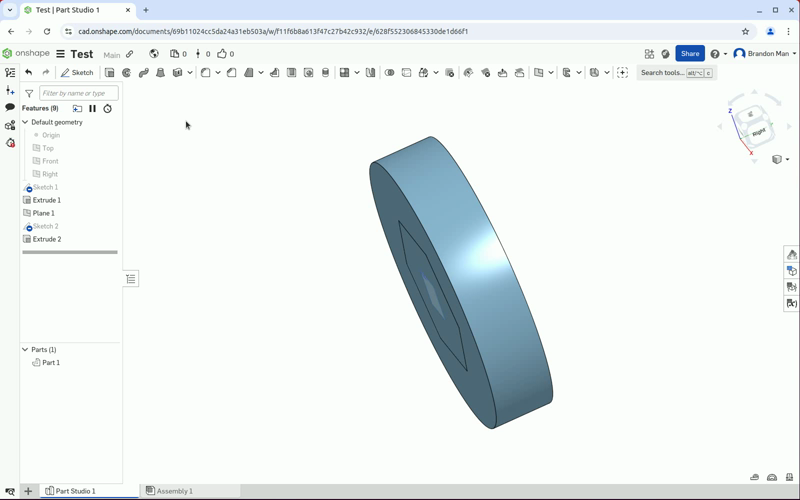
key(right, 2)
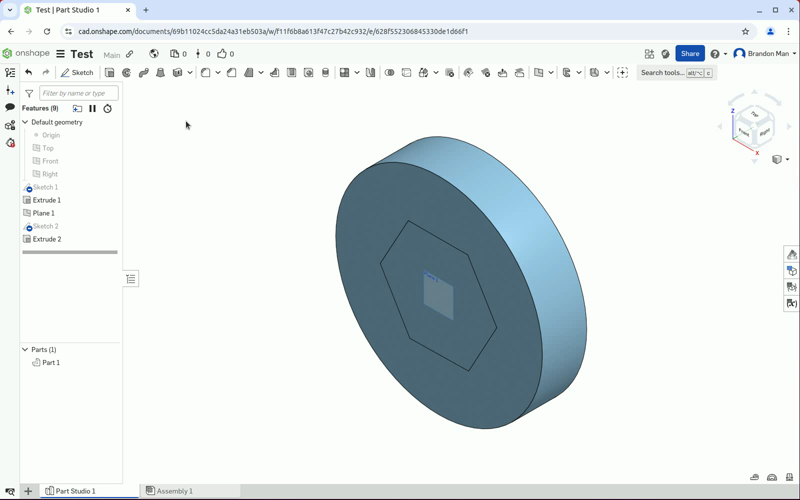
mouse_move(73, 189)
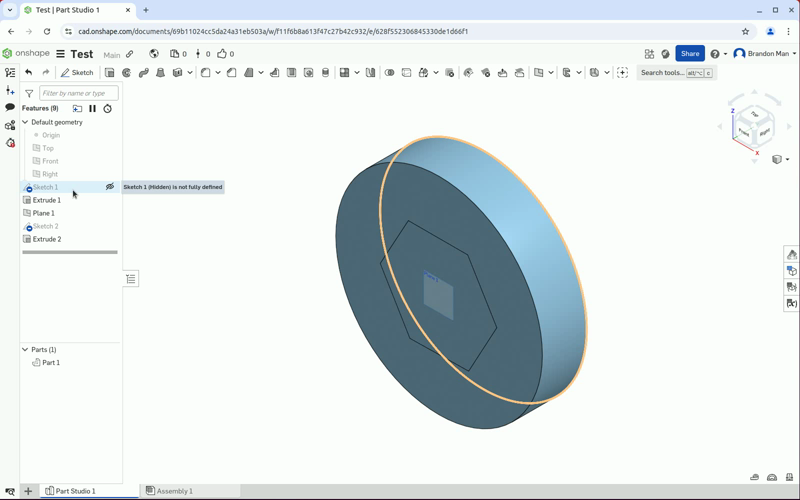
click(73, 189)